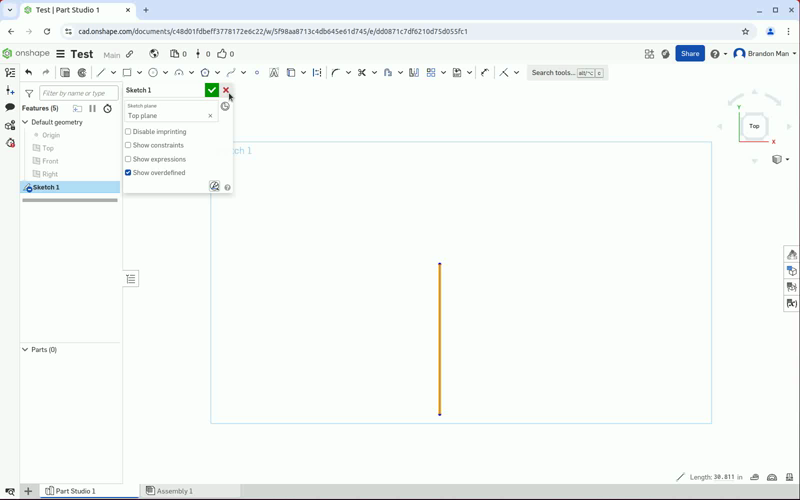
key(shift+h)
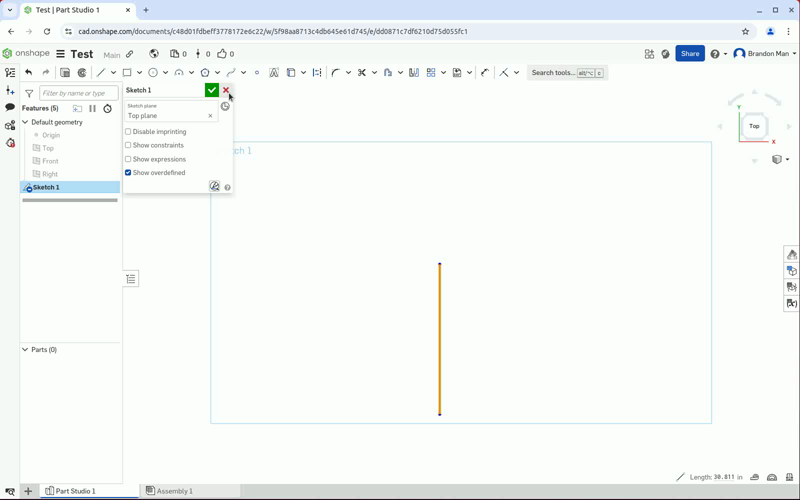
key(shift+s)
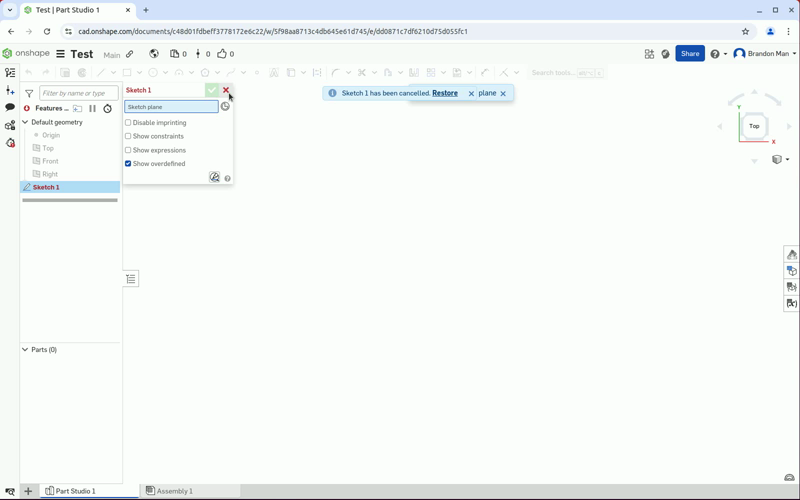
mouse_move(73, 150)
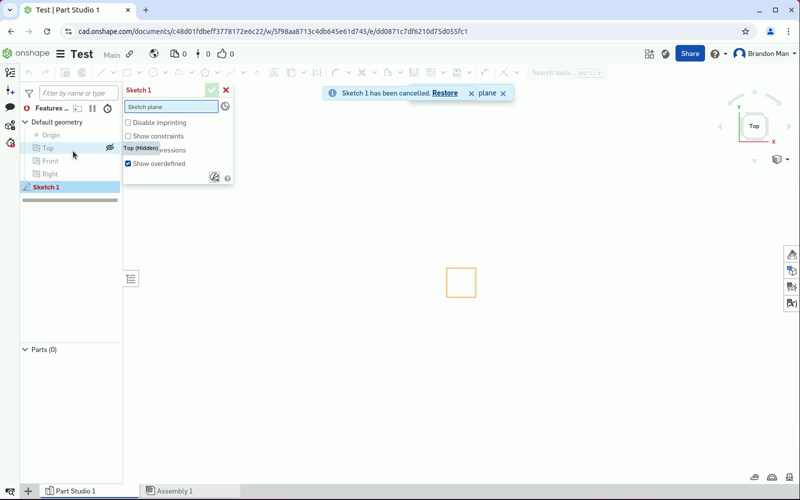
click(73, 150)
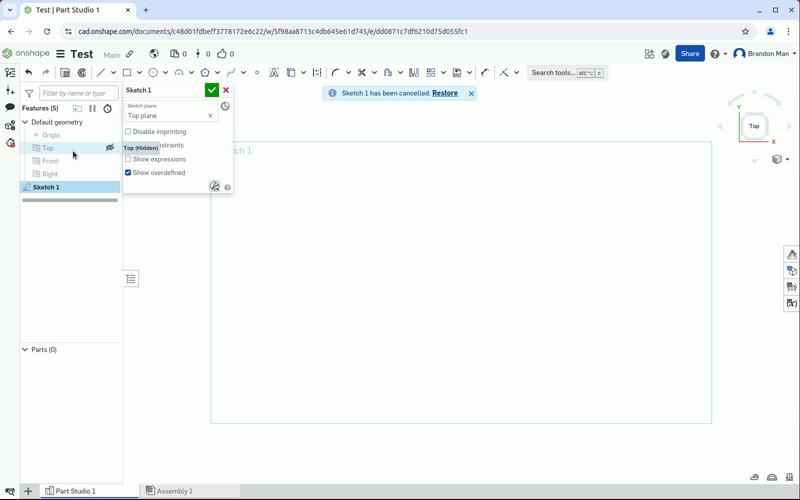
mouse_move(73, 352)
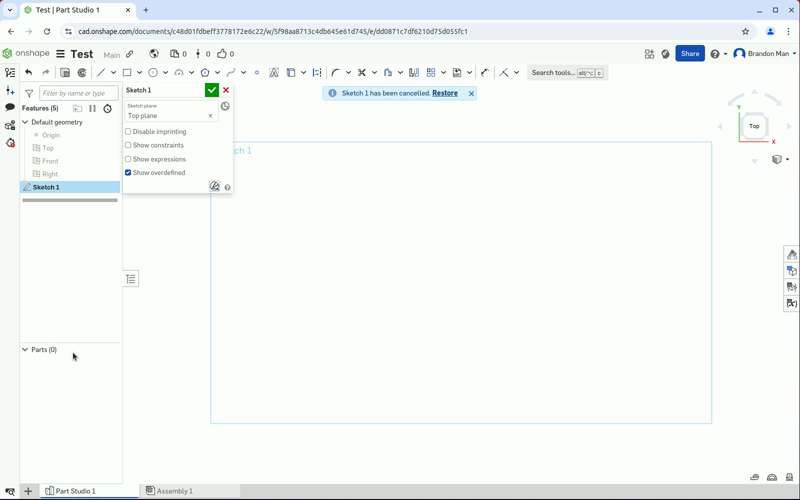
key(y)
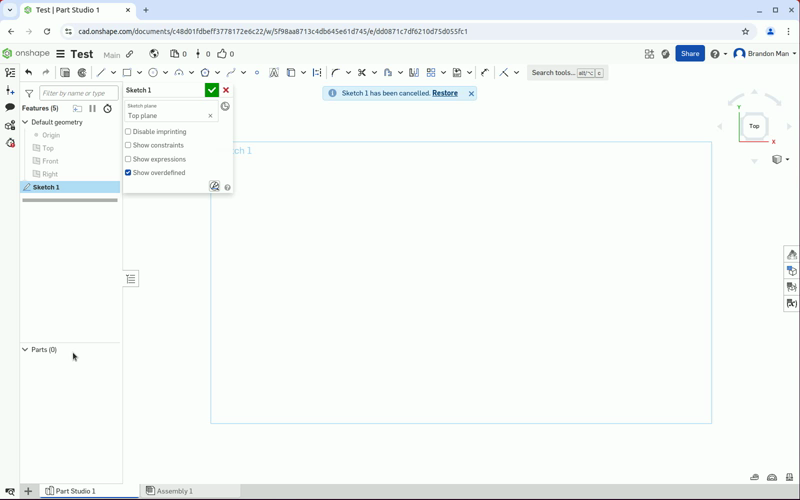
key(l)
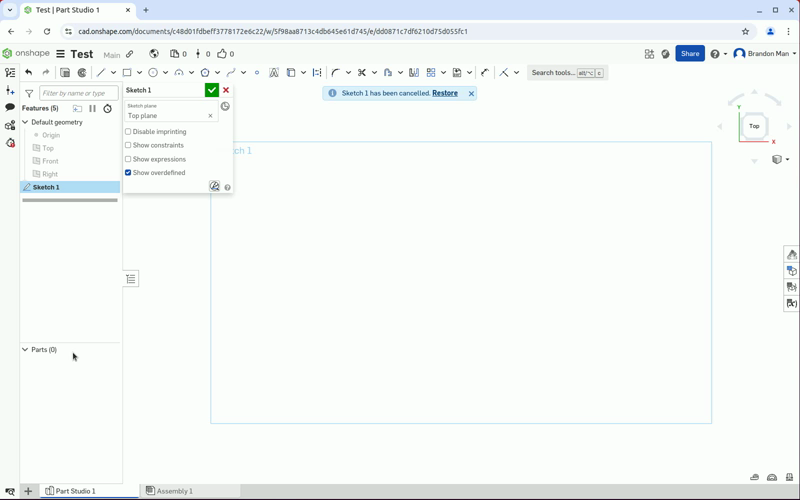
key_down(shift)
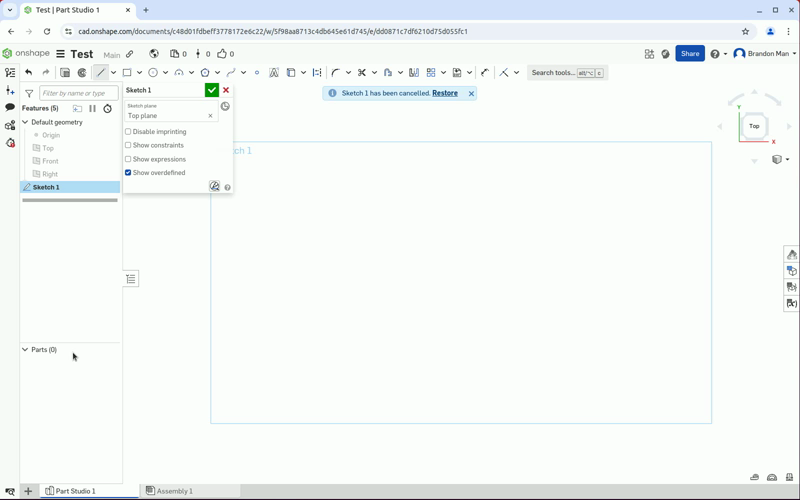
mouse_move(348, 393)
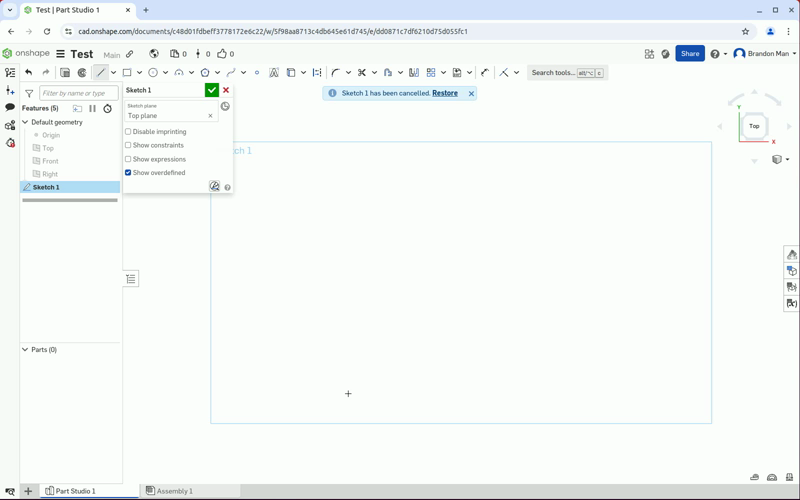
click(348, 393)
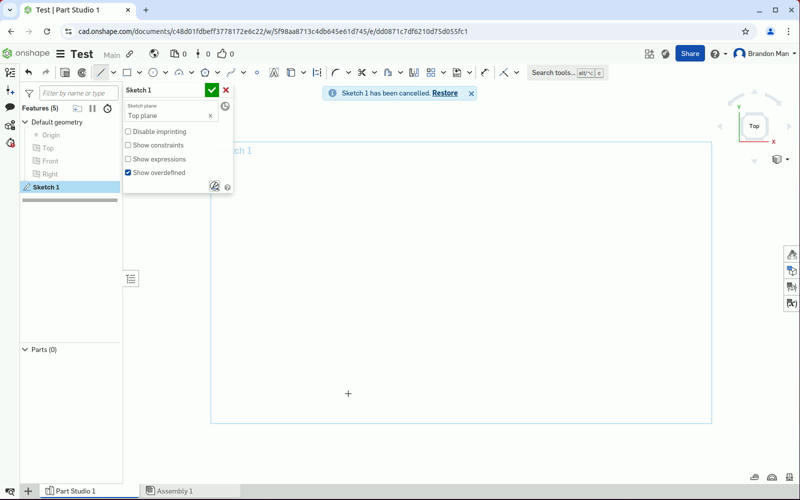
key_up(shift)
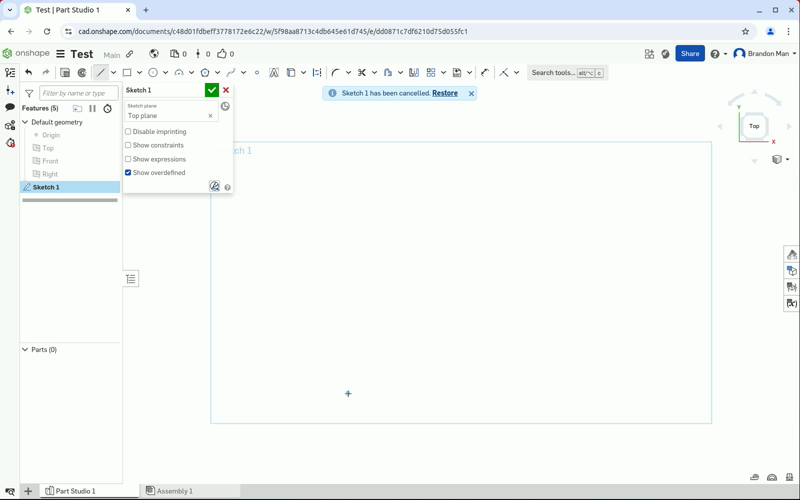
key_down(shift)
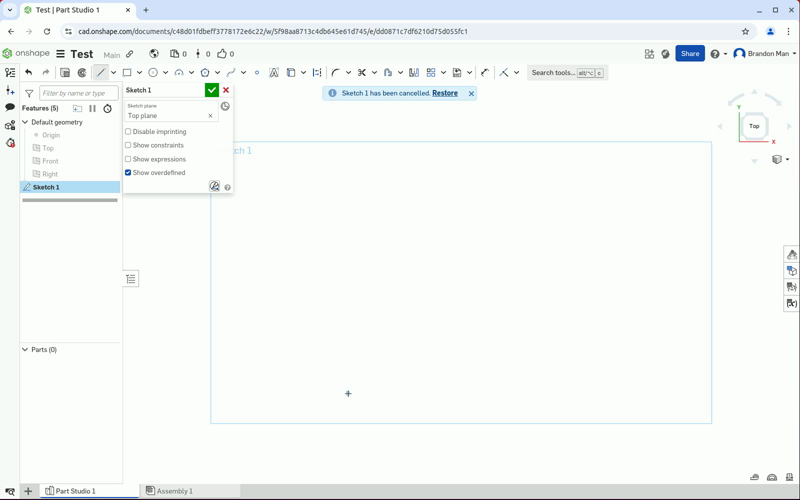
mouse_move(572, 393)
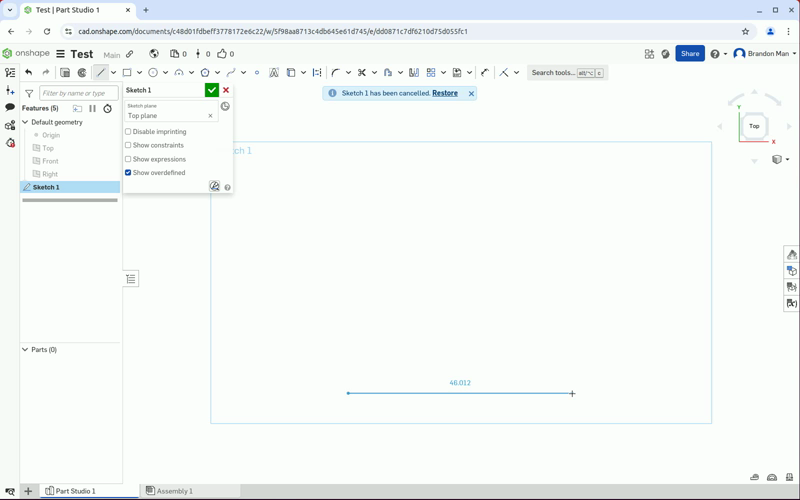
click(572, 393)
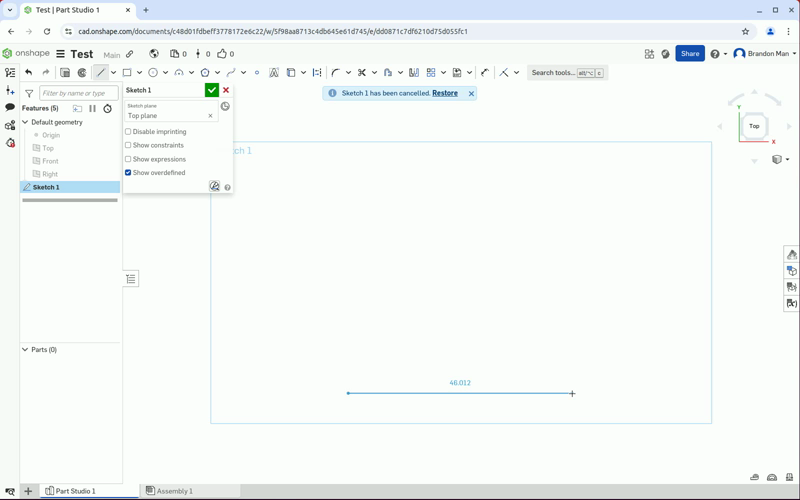
key_up(shift)
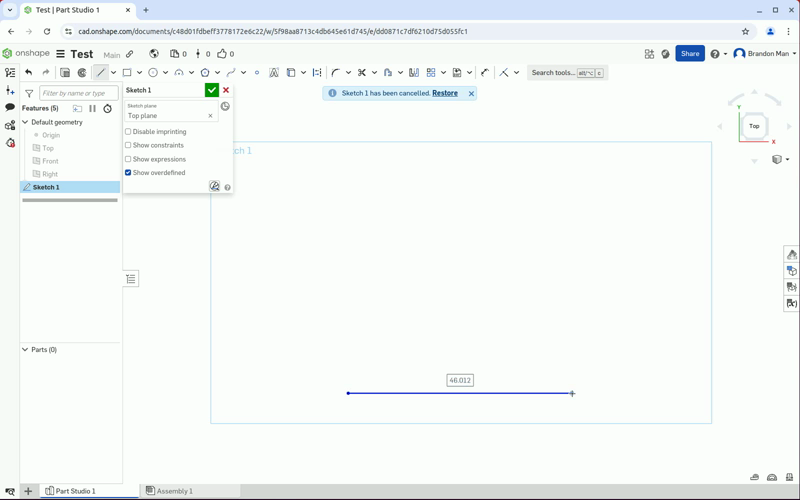
key_down(shift)
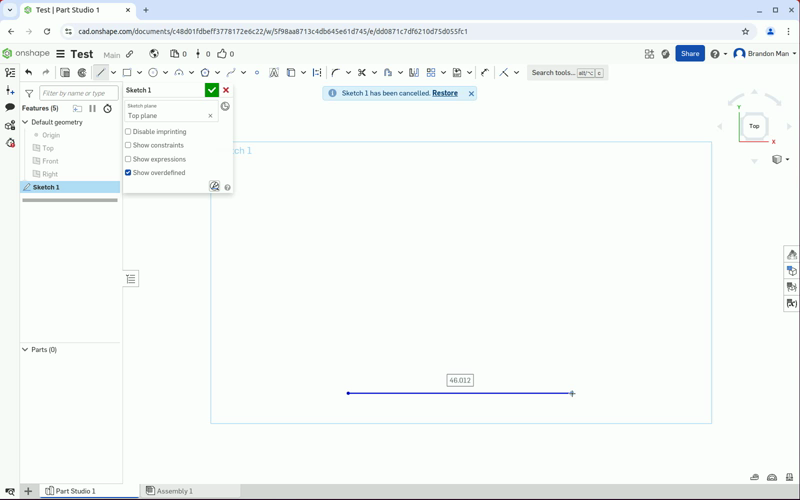
mouse_move(572, 310)
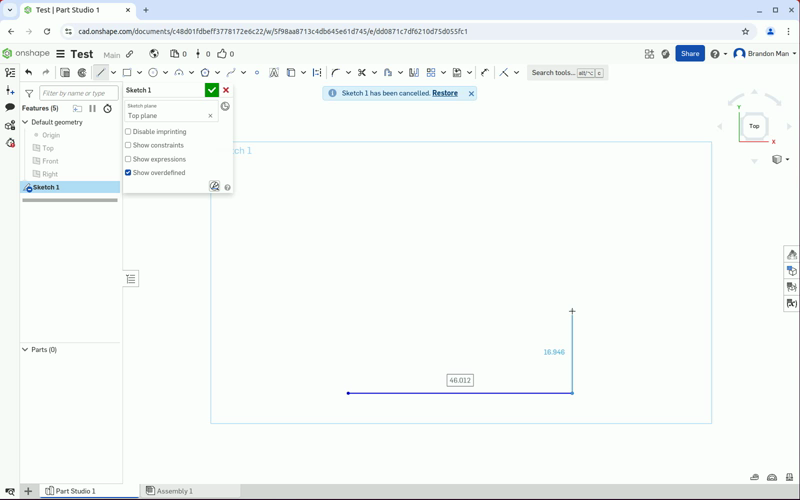
click(572, 310)
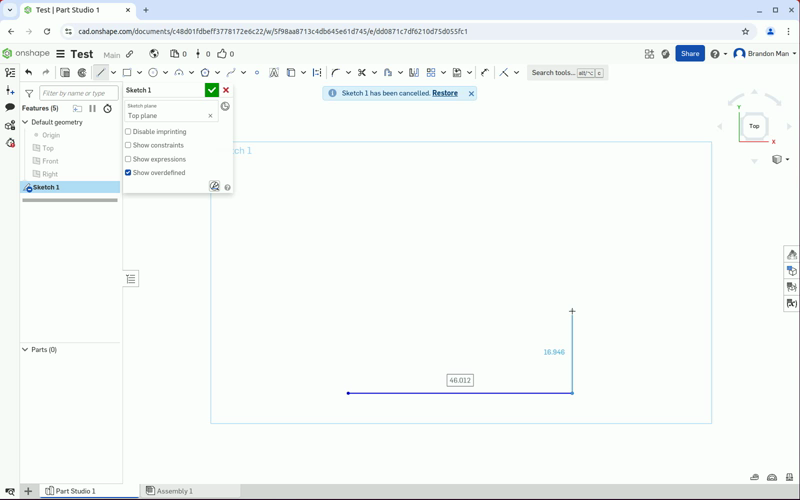
key_up(shift)
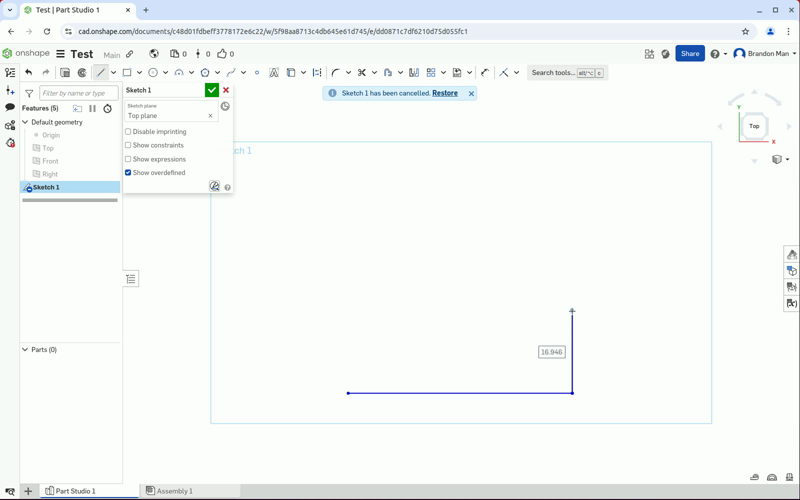
key_down(shift)
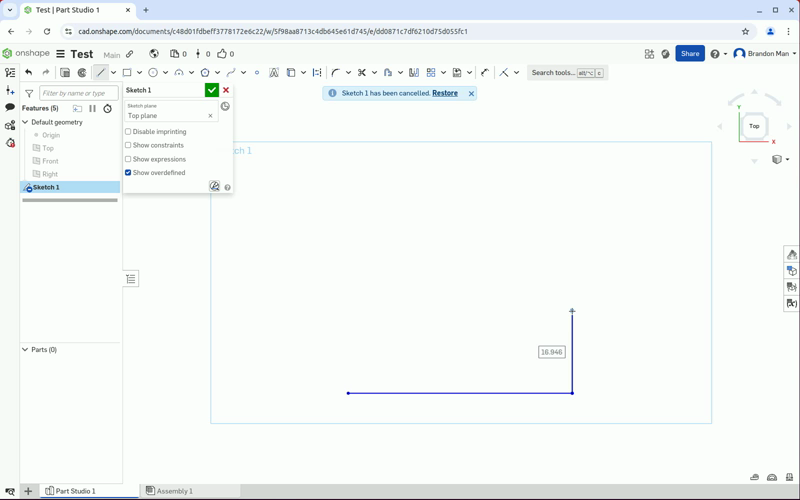
mouse_move(589, 310)
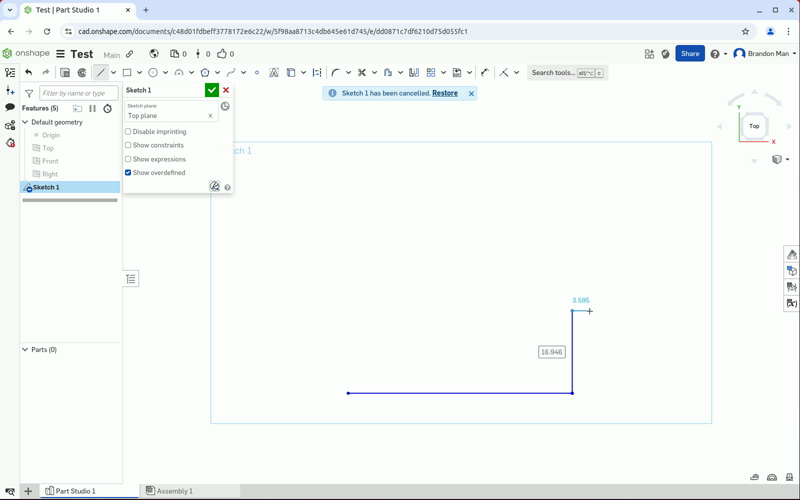
mouse_move(515, 310)
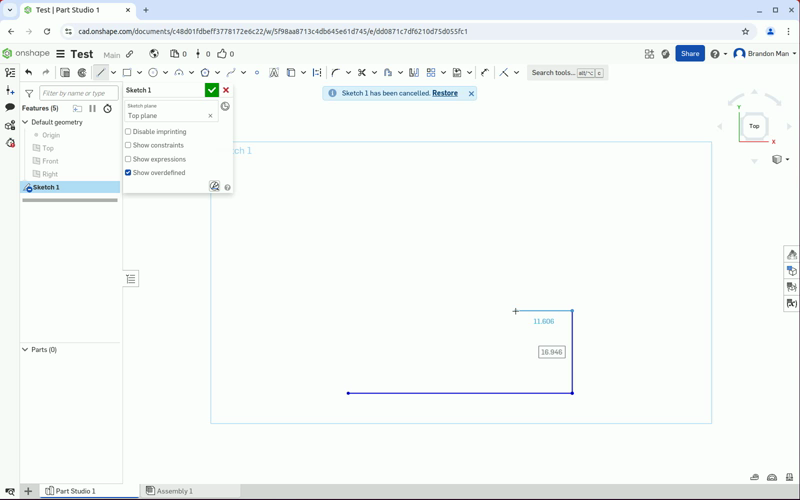
click(515, 310)
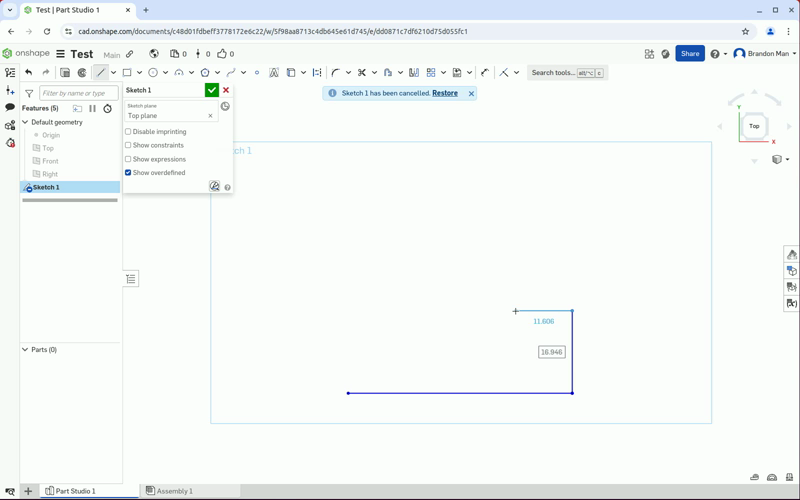
key_up(shift)
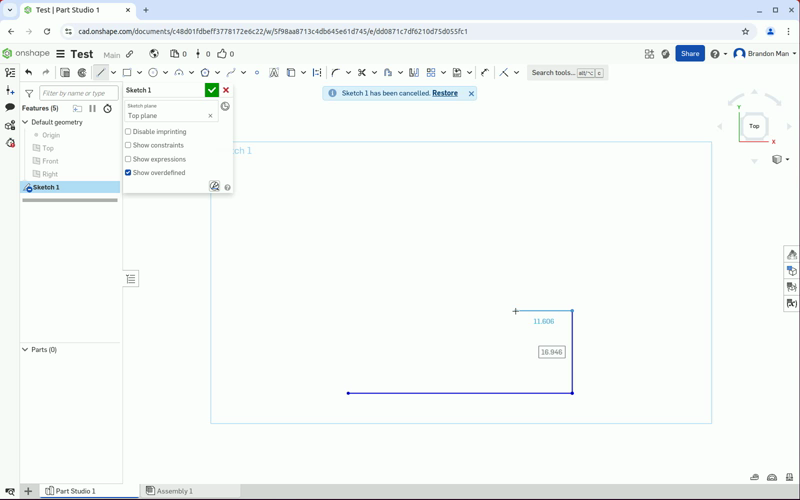
key(esc)
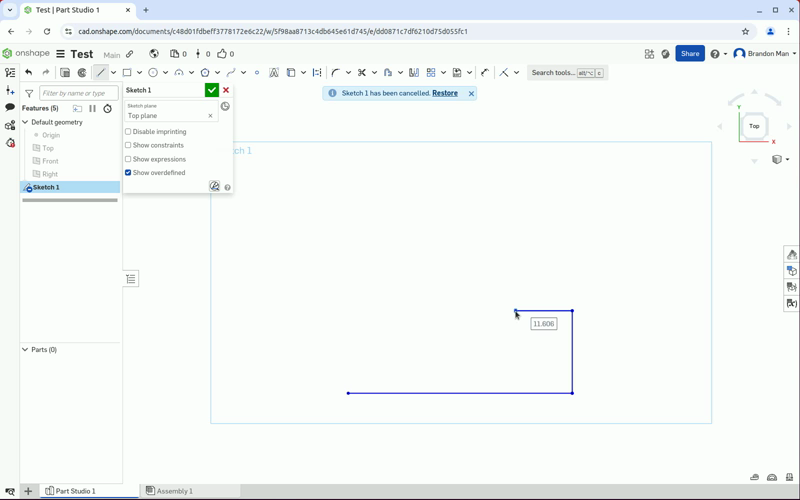
key(a)
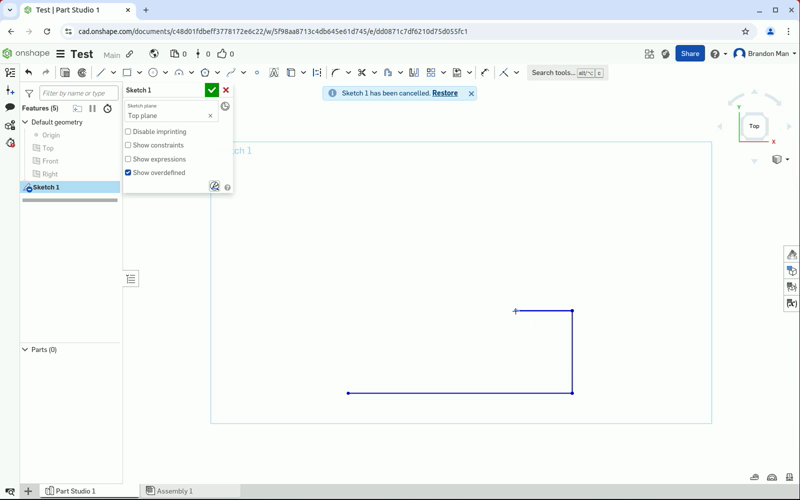
mouse_move(515, 310)
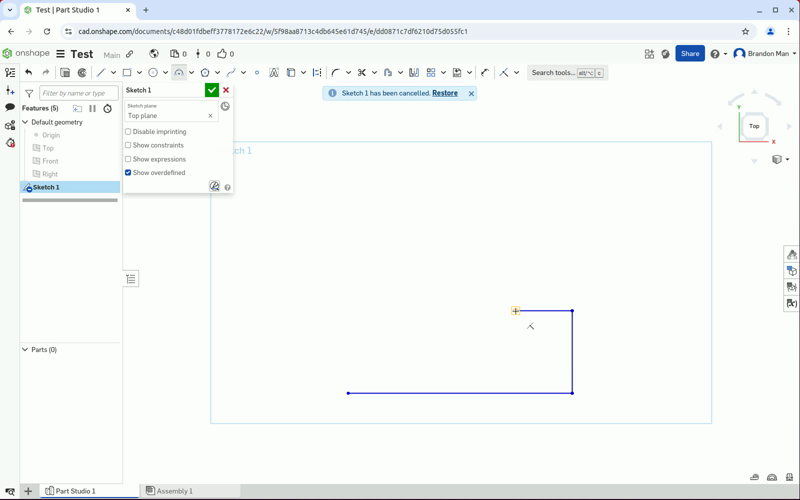
click(515, 310)
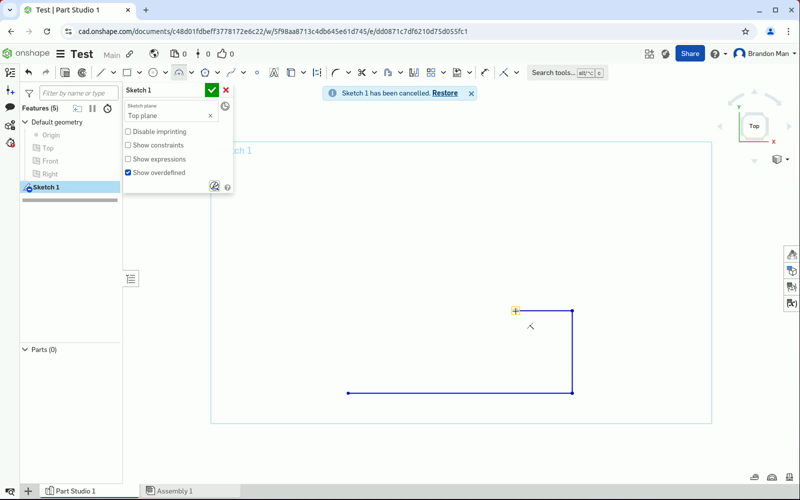
key_down(shift)
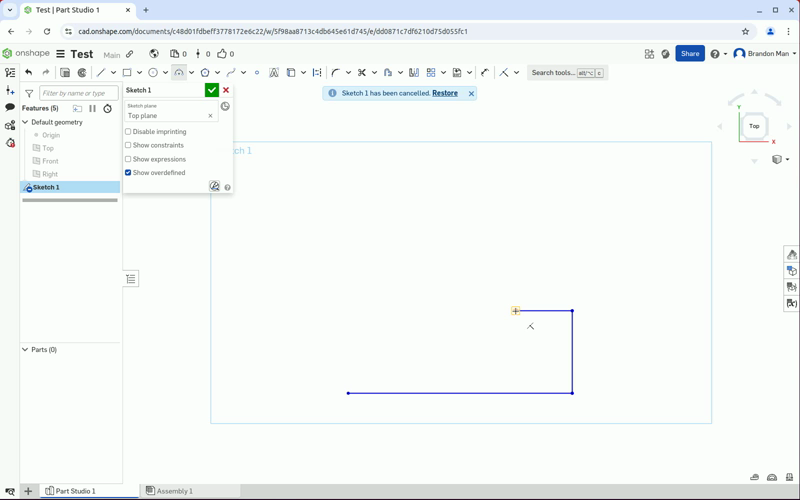
mouse_move(404, 310)
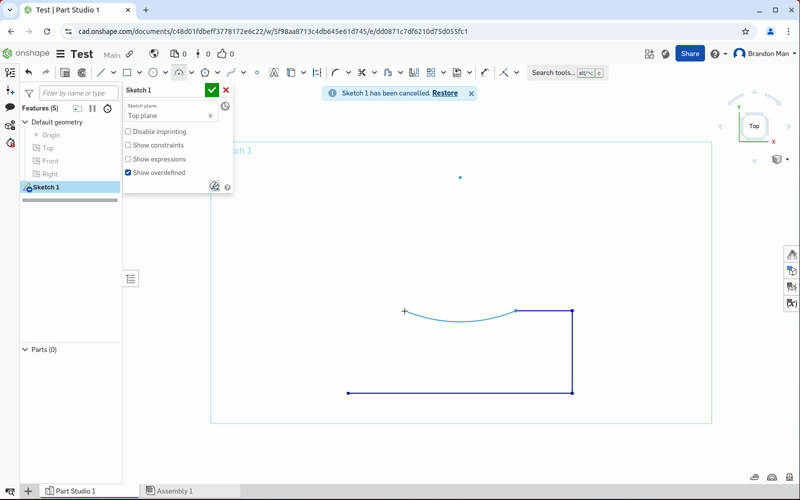
click(404, 310)
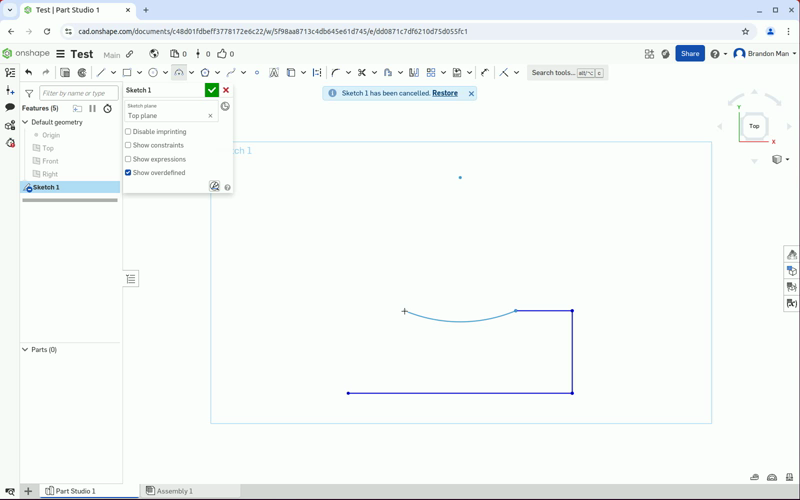
mouse_move(460, 366)
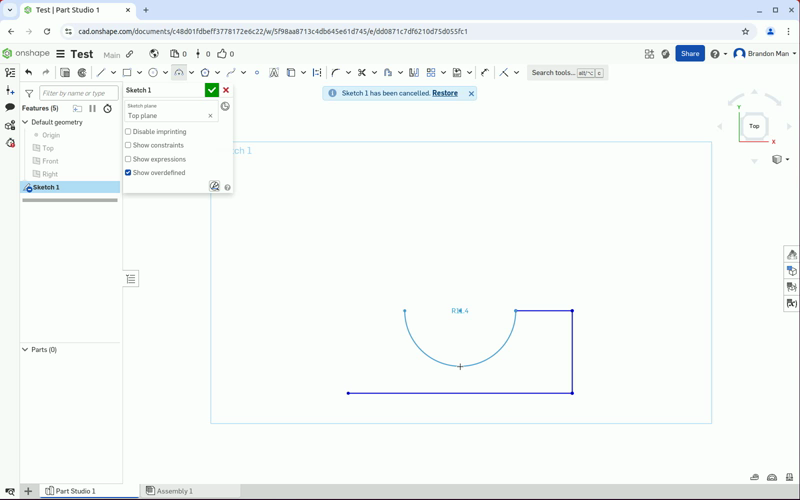
click(460, 366)
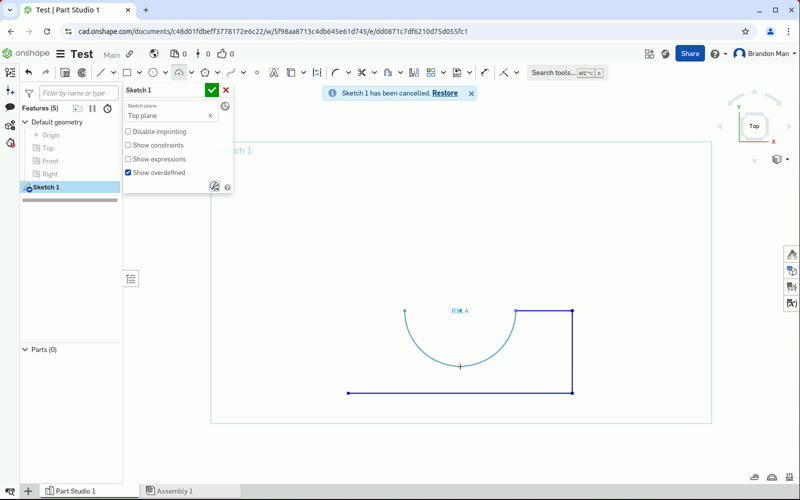
key_up(shift)
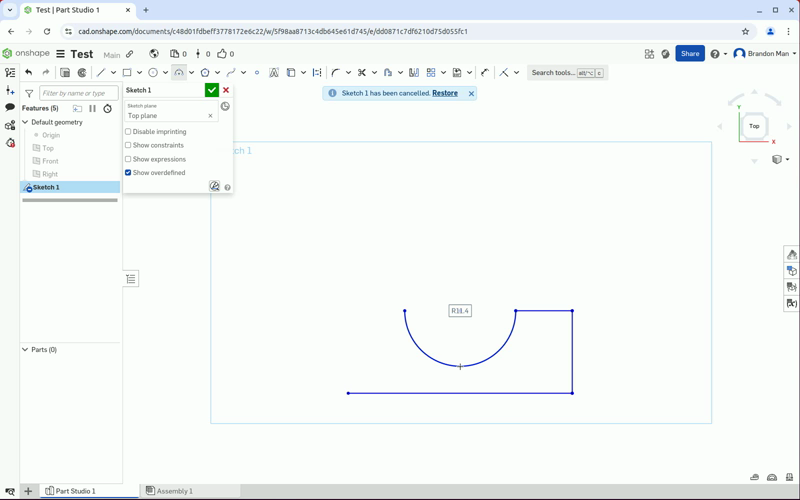
key(esc)
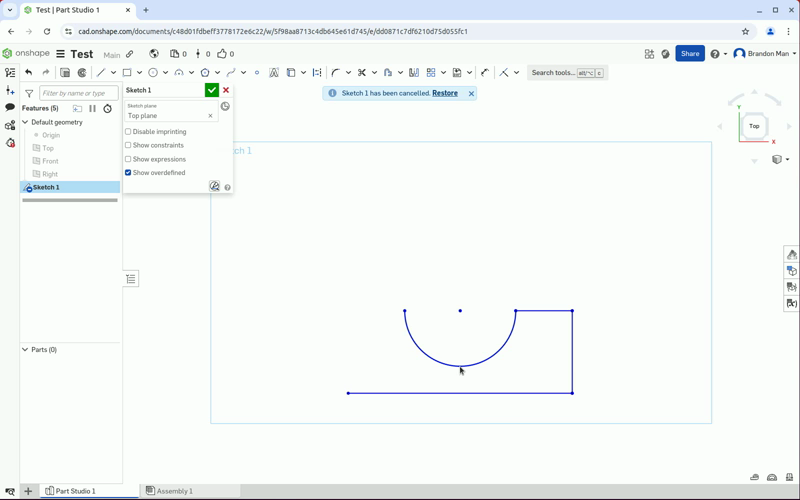
key(l)
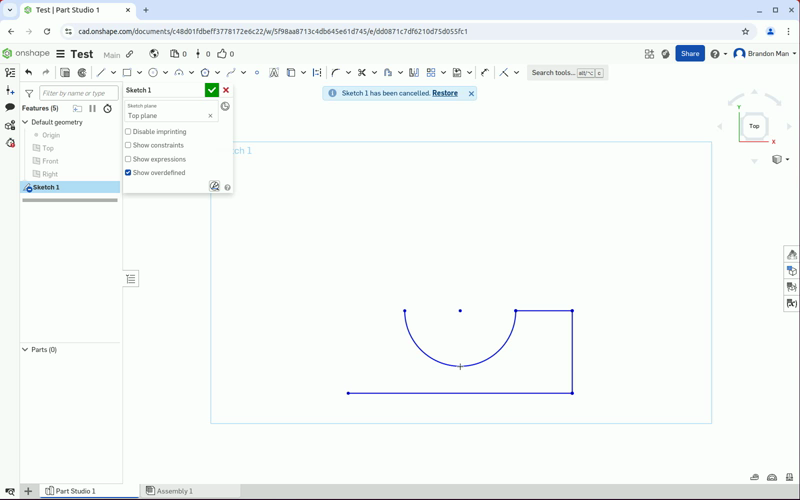
mouse_move(404, 310)
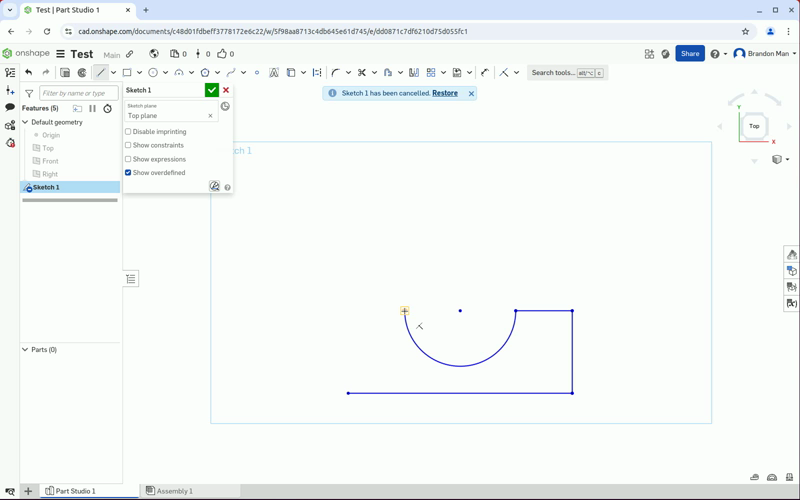
click(404, 310)
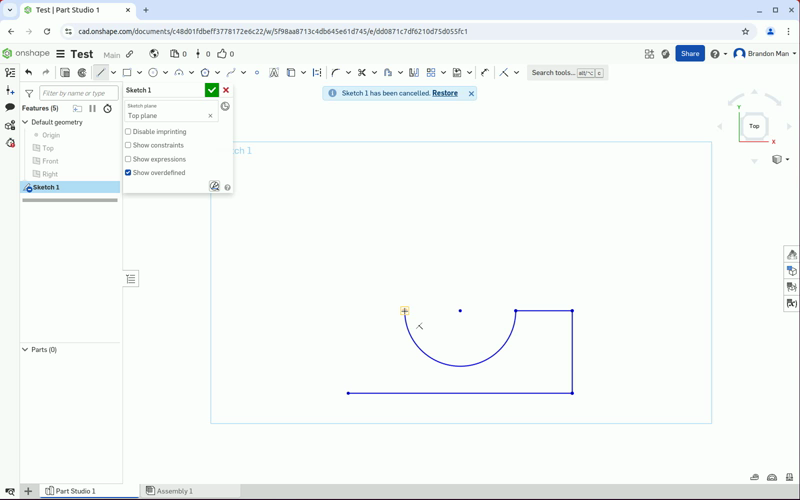
key_down(shift)
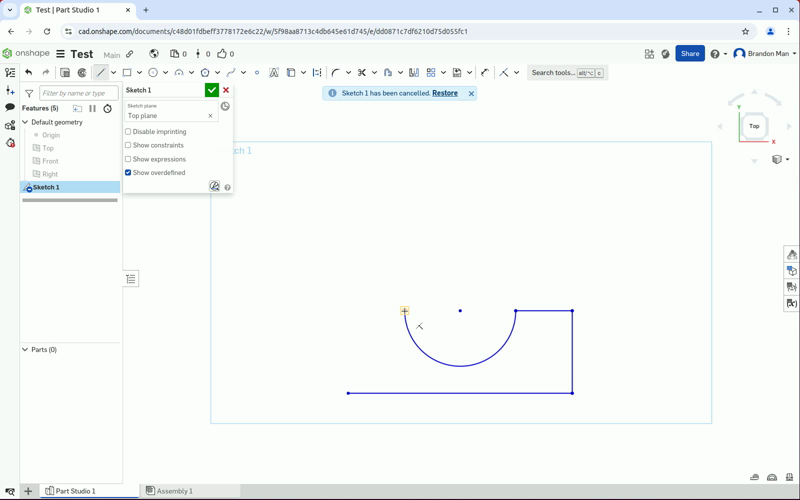
mouse_move(434, 310)
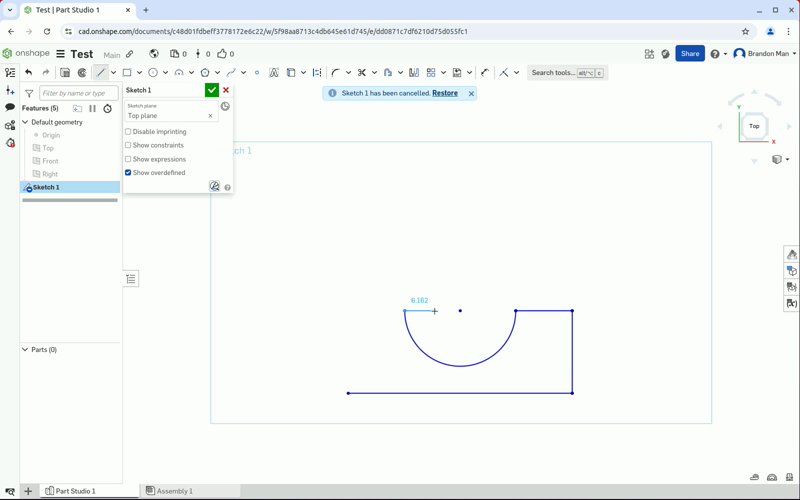
mouse_move(348, 310)
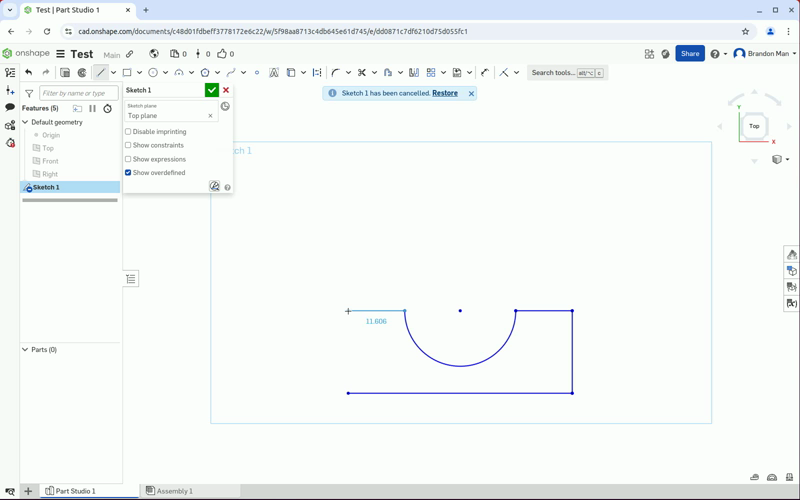
click(348, 310)
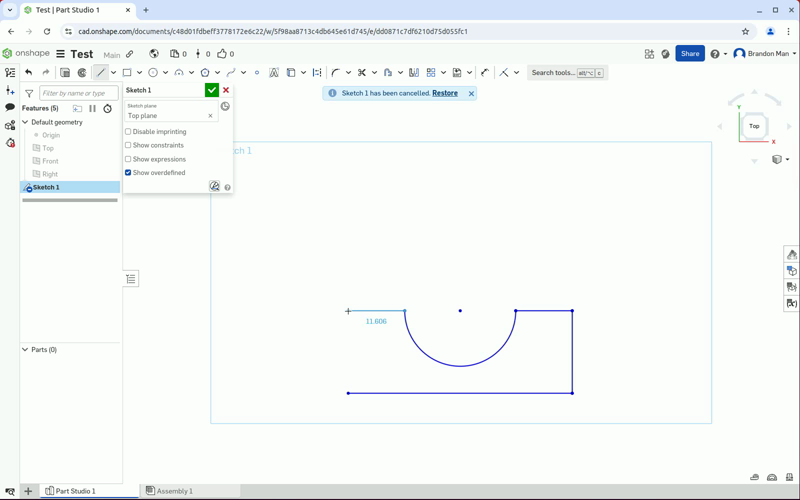
key_up(shift)
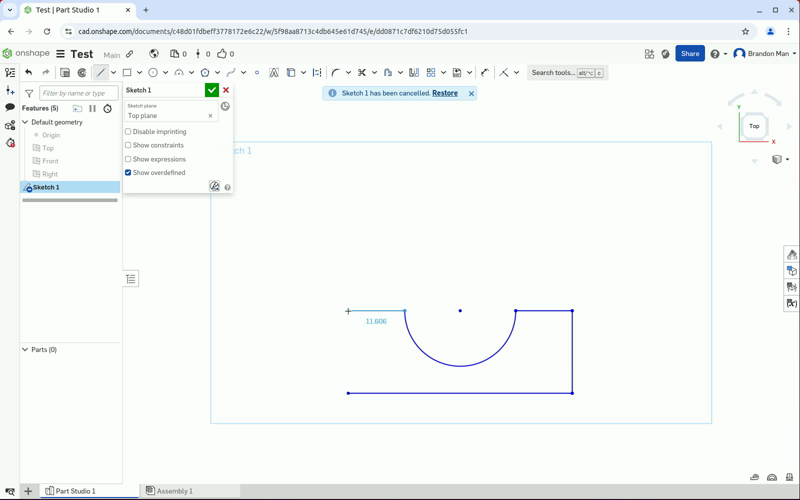
key_down(shift)
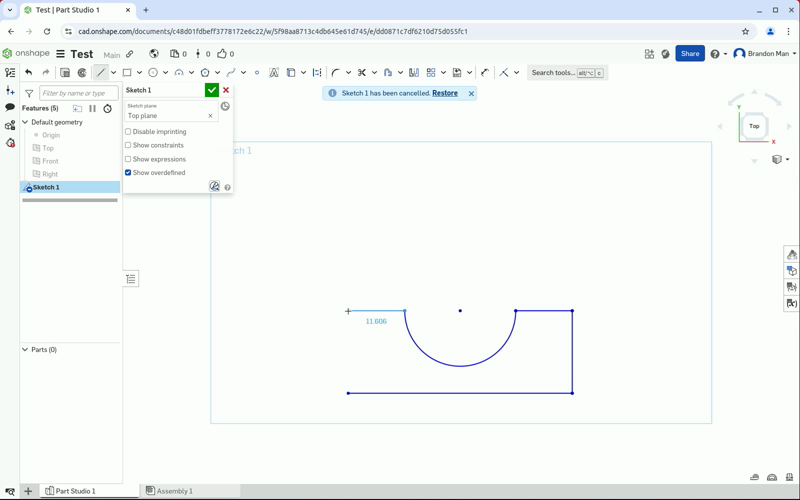
mouse_move(348, 393)
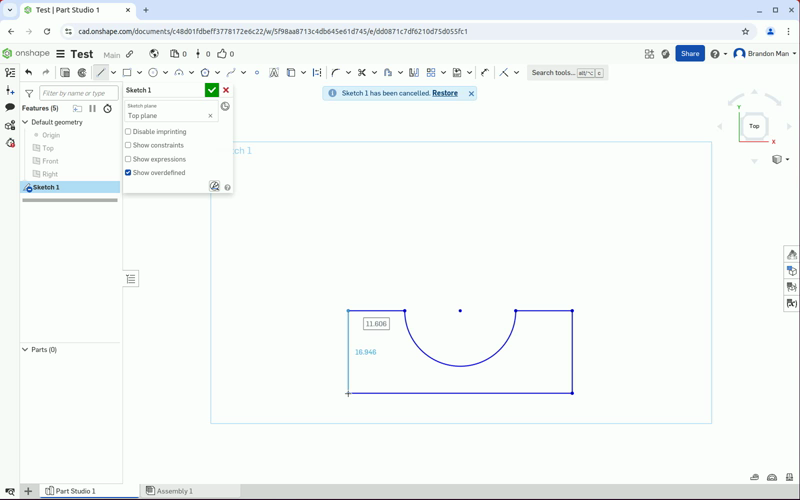
key_up(shift)
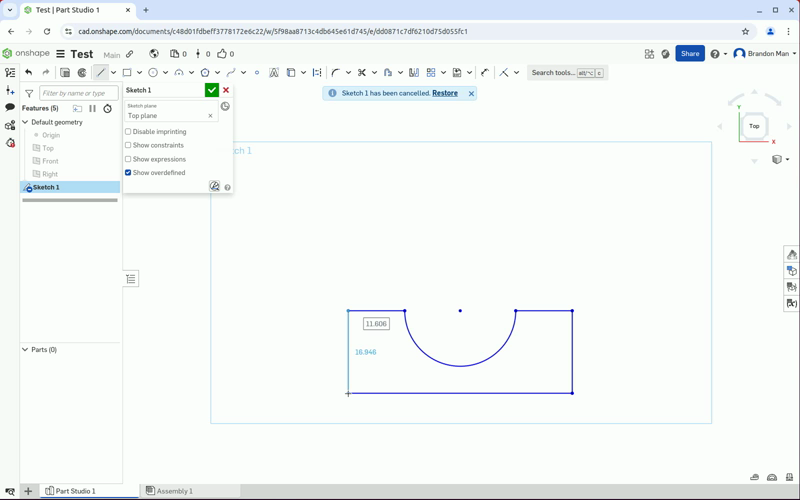
click(348, 393)
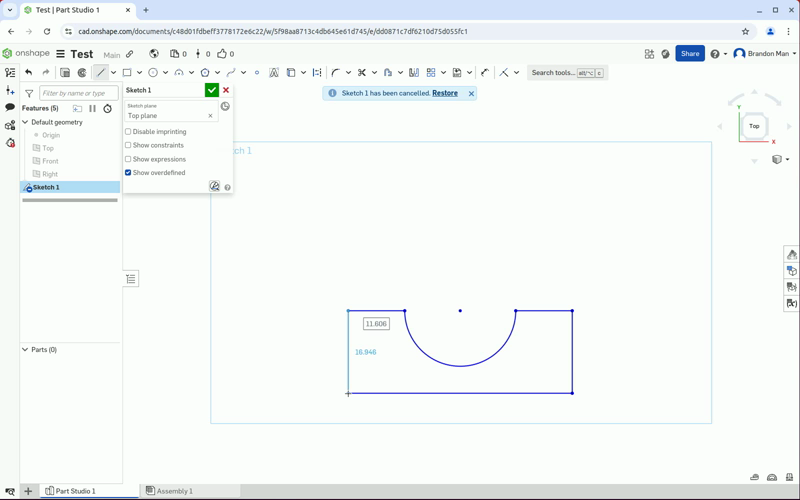
key(esc)
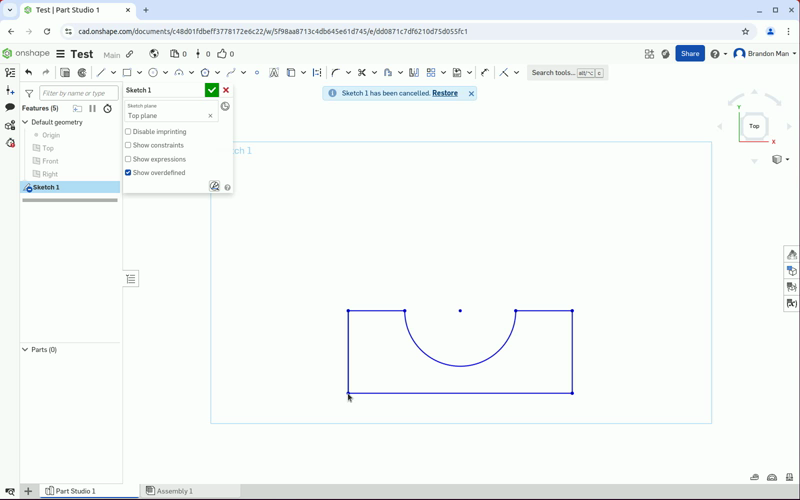
mouse_move(503, 351)
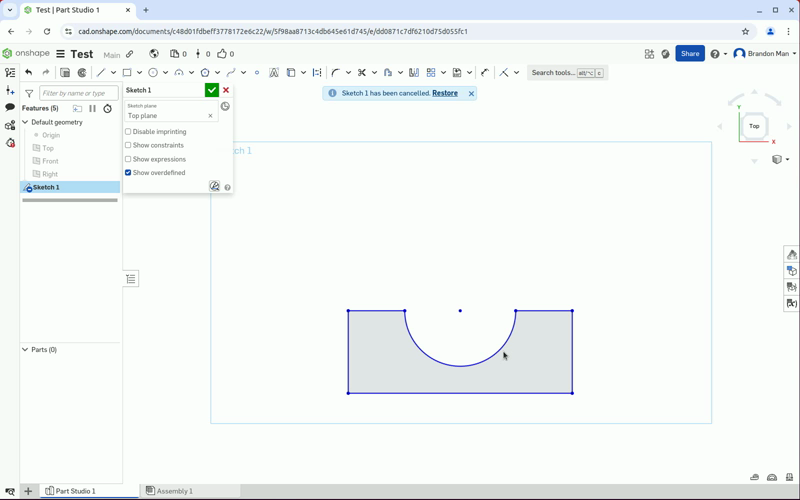
scroll(6)
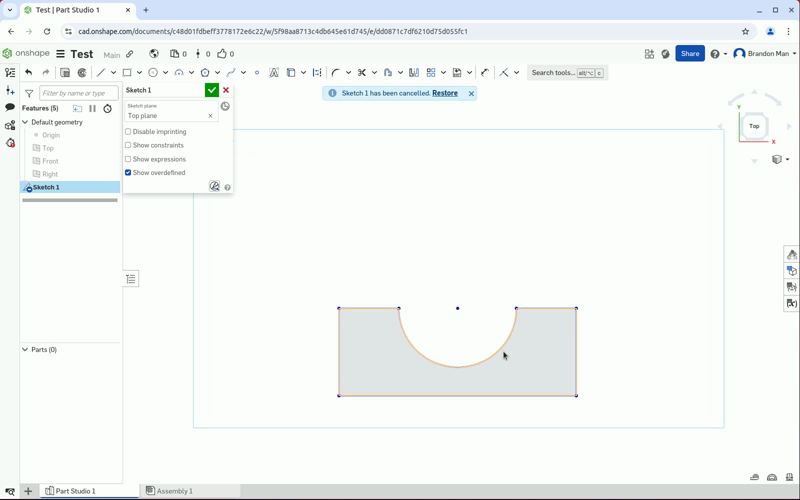
scroll(6)
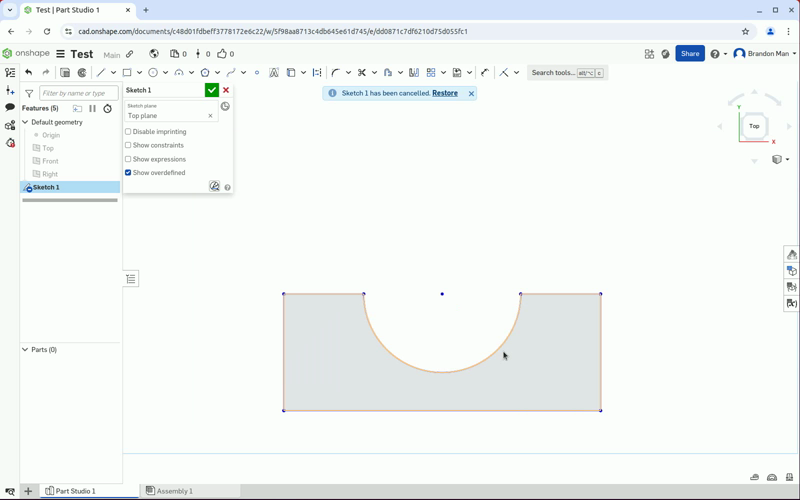
scroll(6)
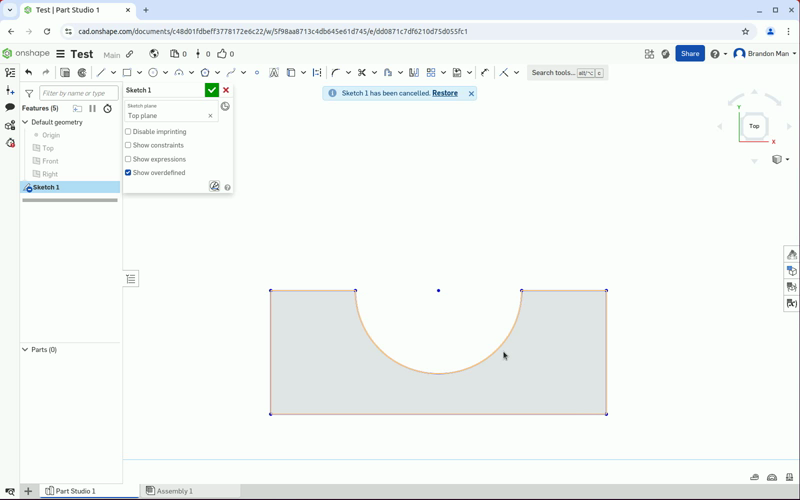
scroll(6)
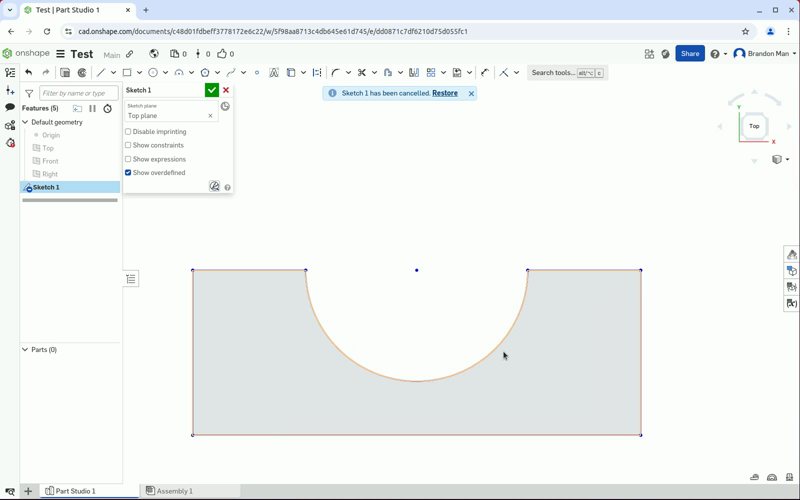
scroll(6)
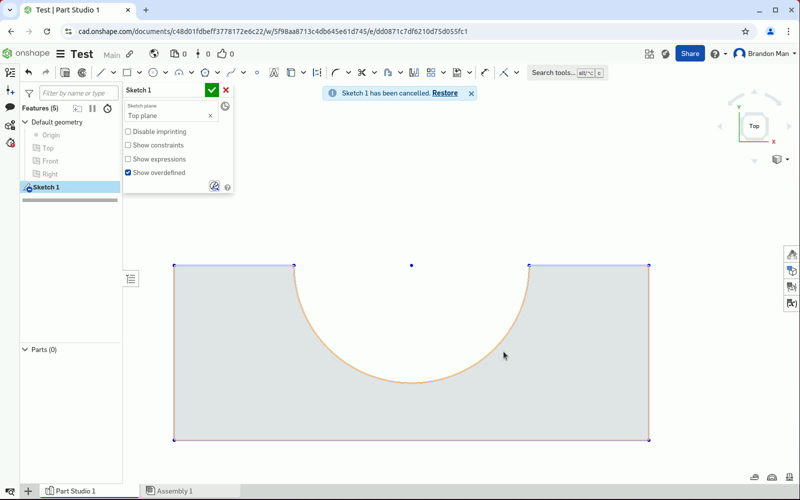
scroll(6)
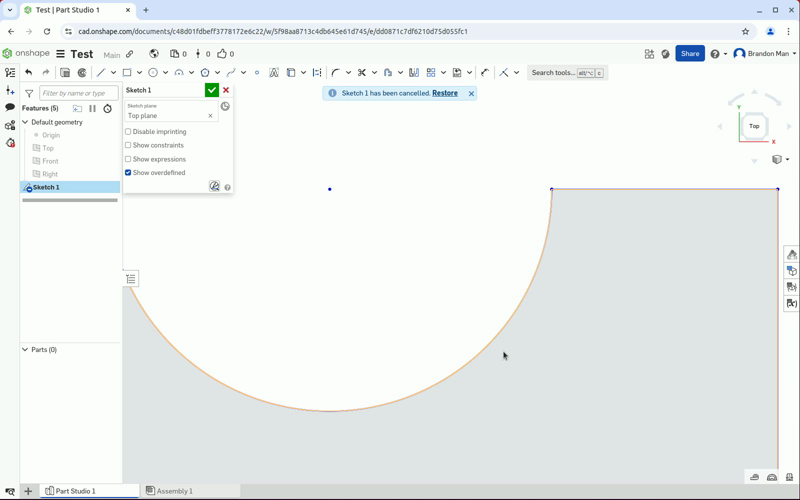
scroll(6)
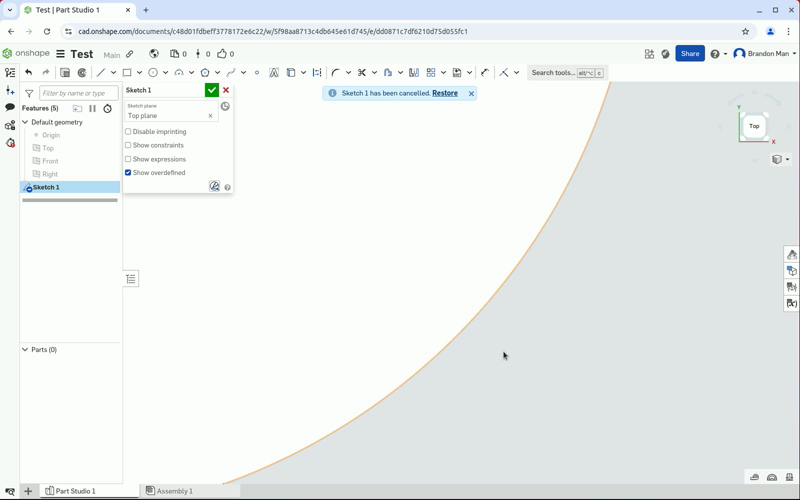
click(503, 351)
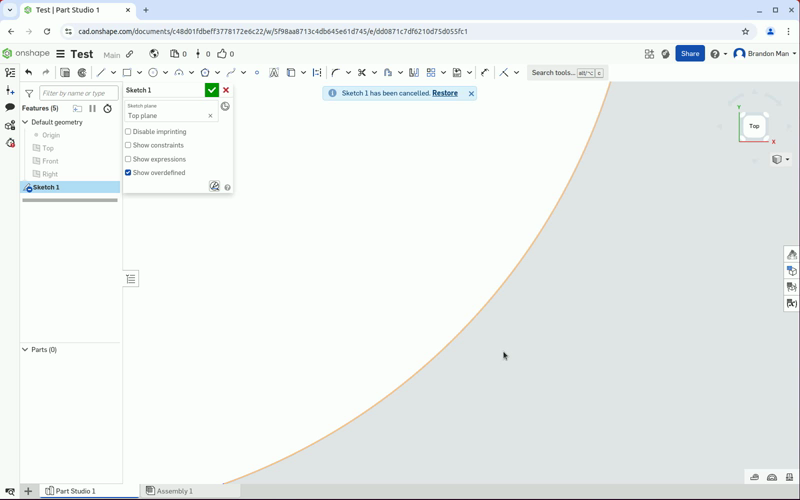
scroll(-6)
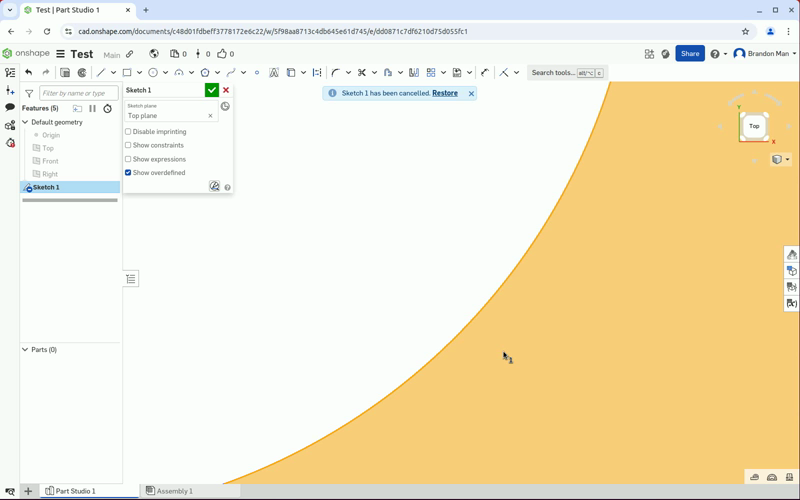
scroll(-6)
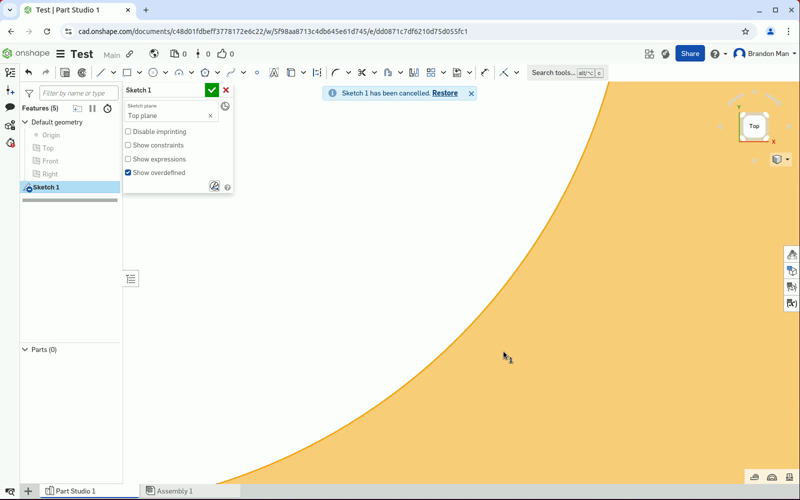
scroll(-6)
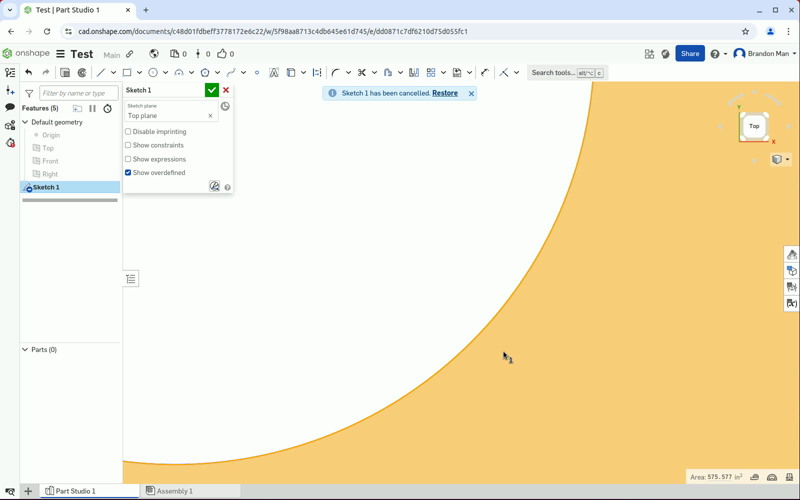
scroll(-6)
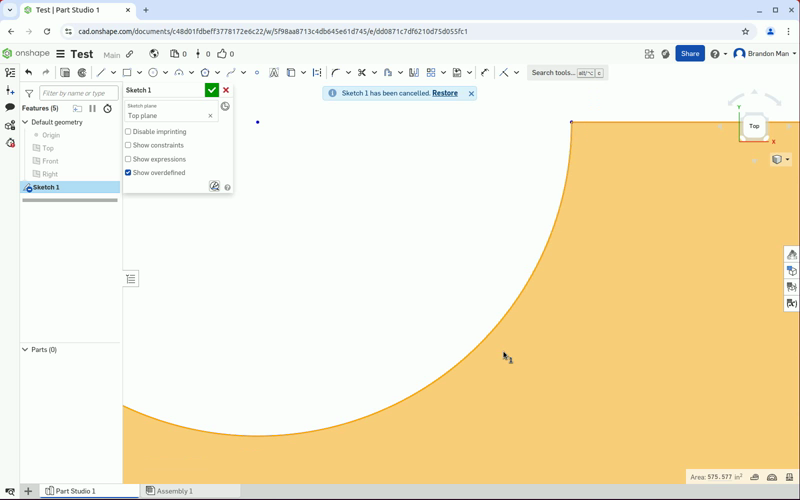
scroll(-6)
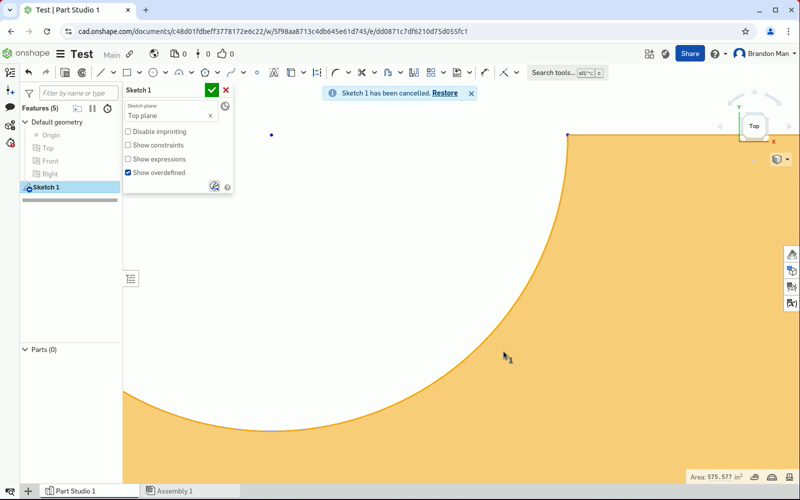
scroll(-6)
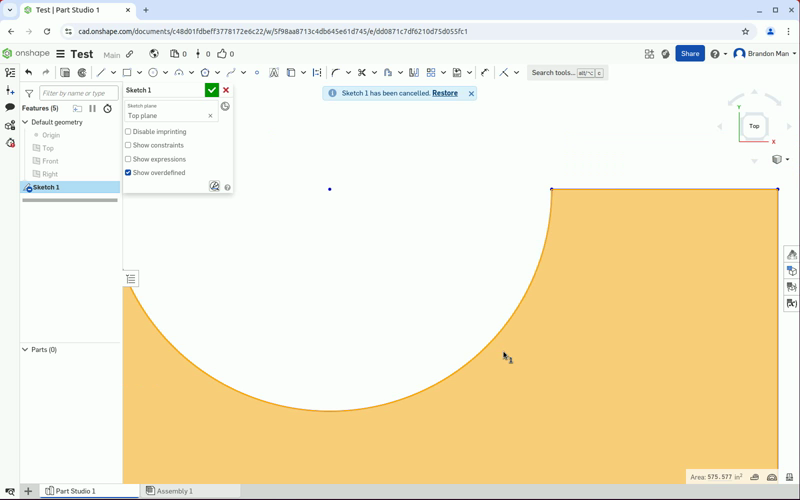
scroll(-6)
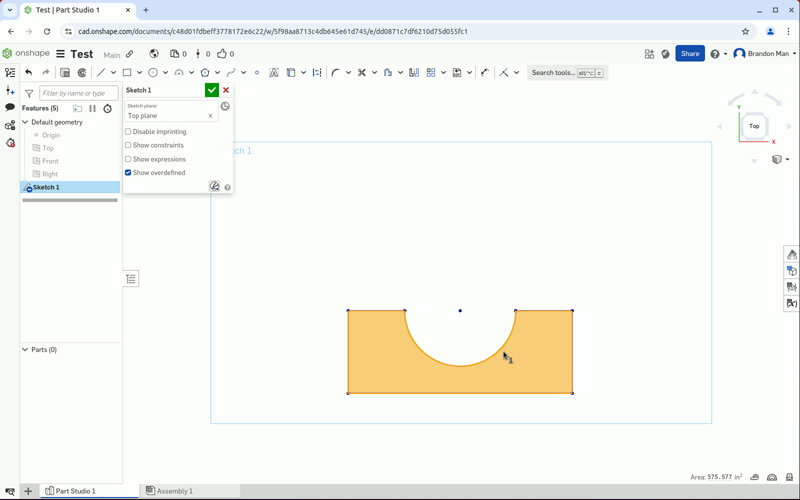
mouse_move(73, 352)
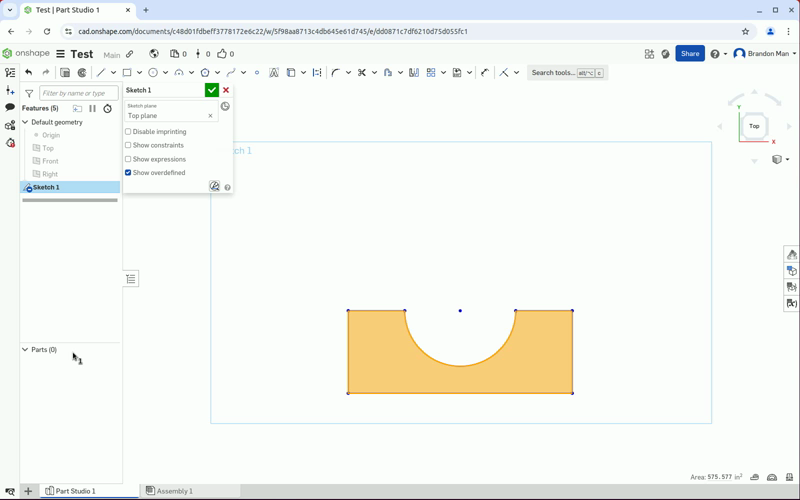
key(shift+y)
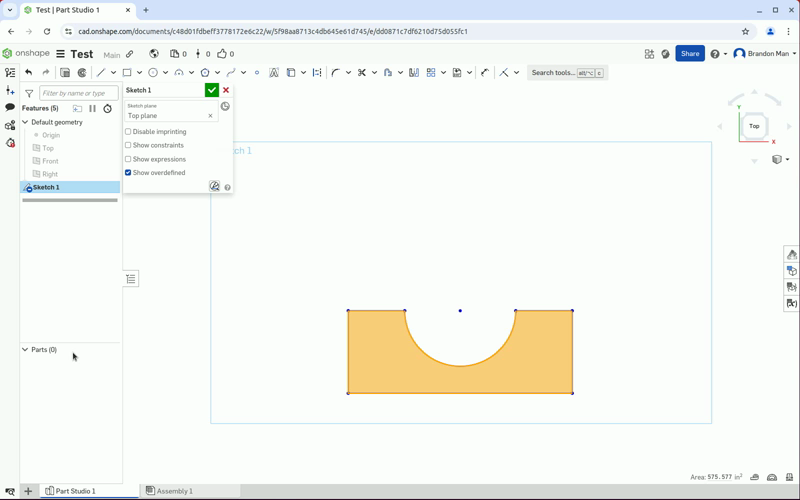
key(shift+e)
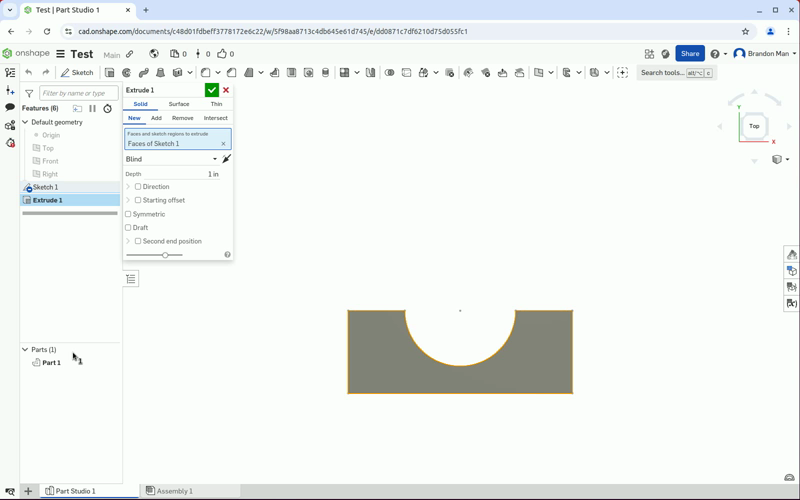
mouse_move(143, 106)
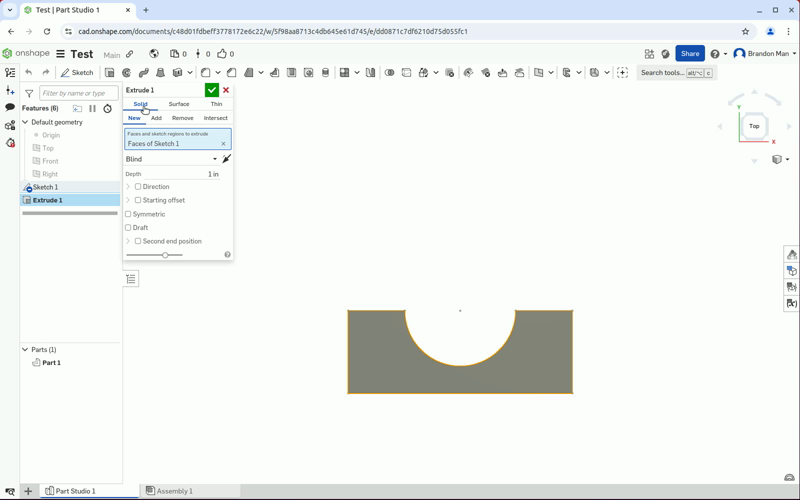
click(143, 106)
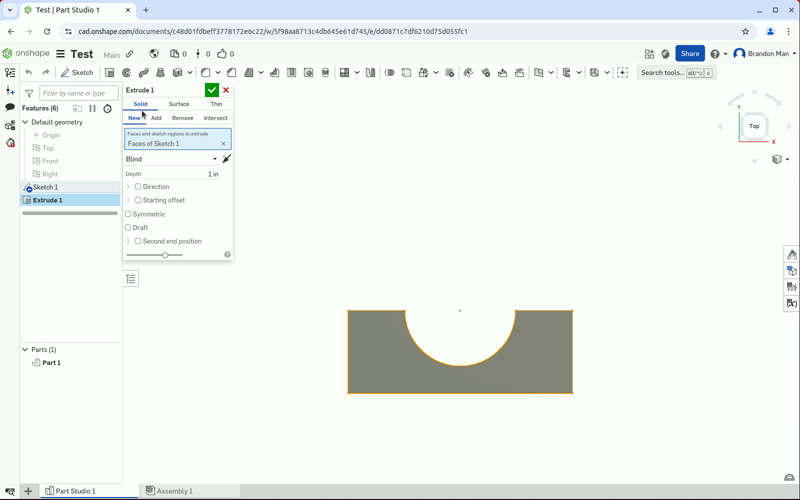
mouse_move(137, 120)
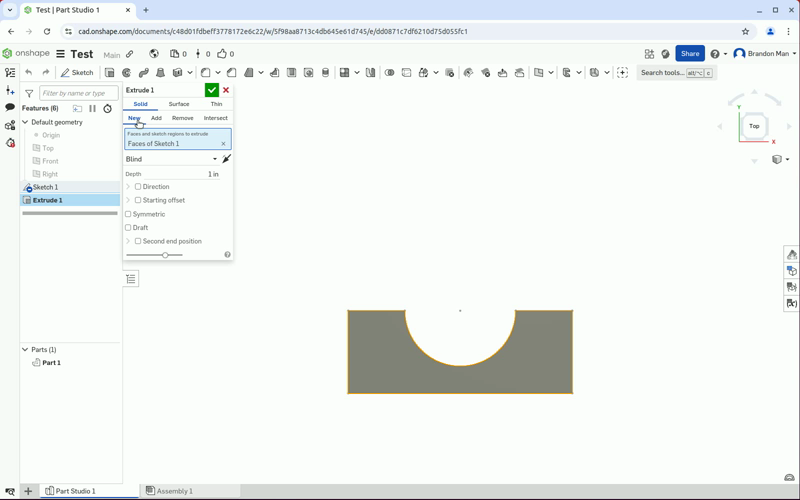
click(137, 120)
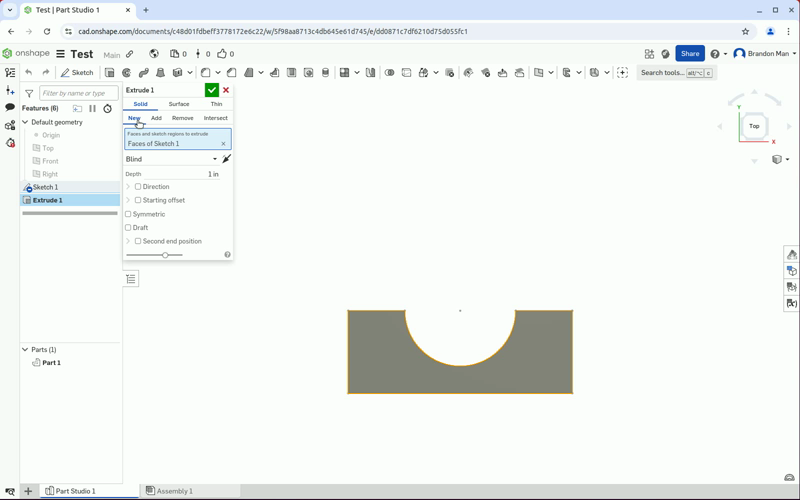
key(tab, 4)
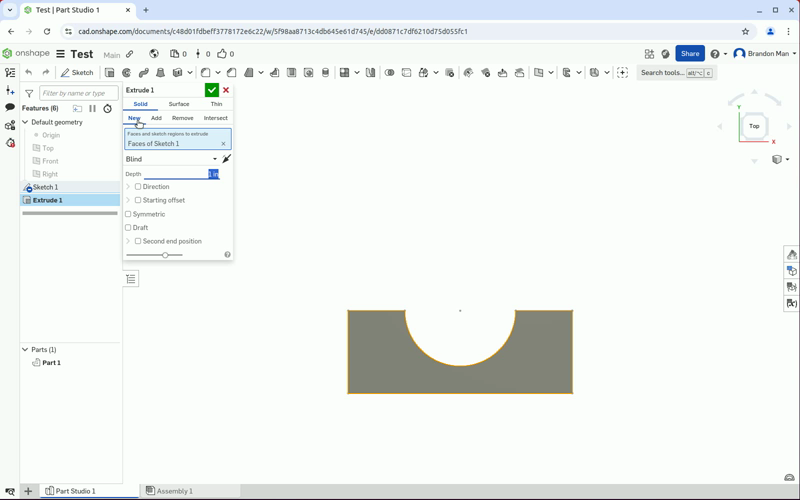
text(8.666)
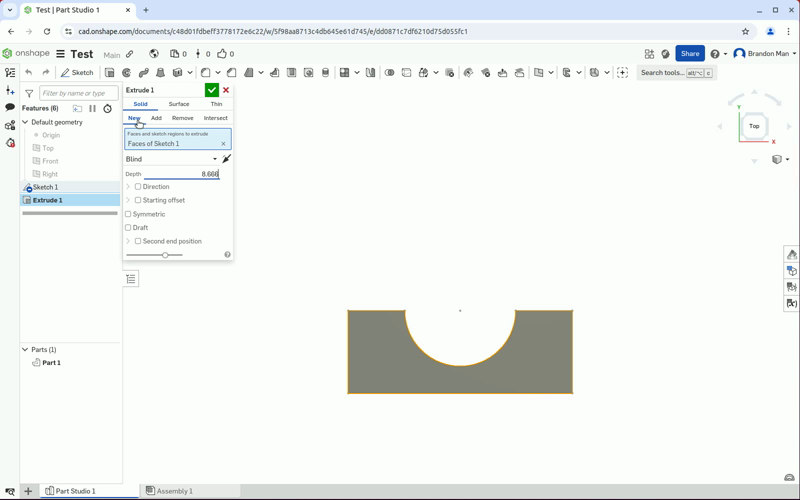
key(enter)
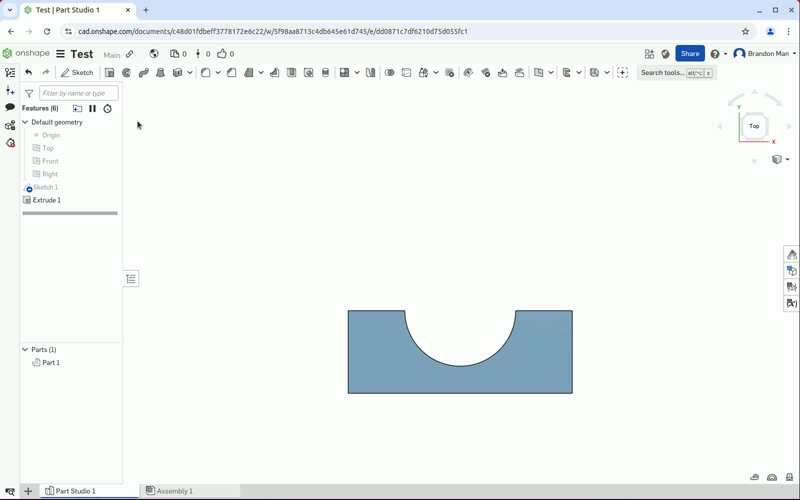
key(shift+h)
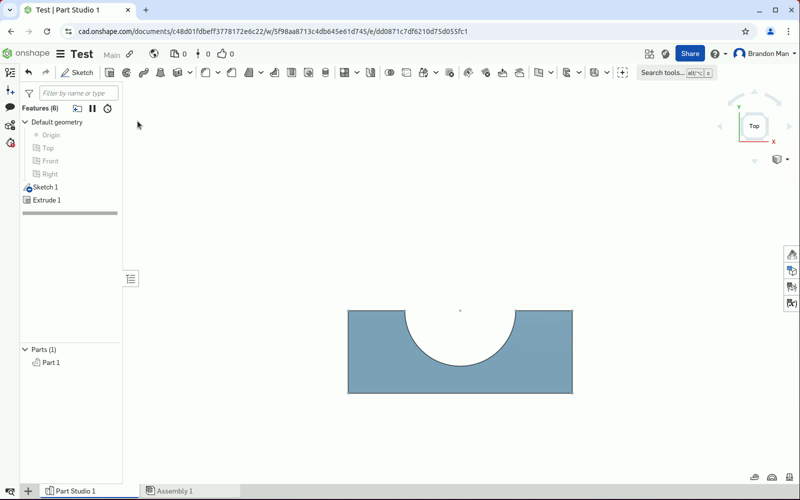
key(shift+h)
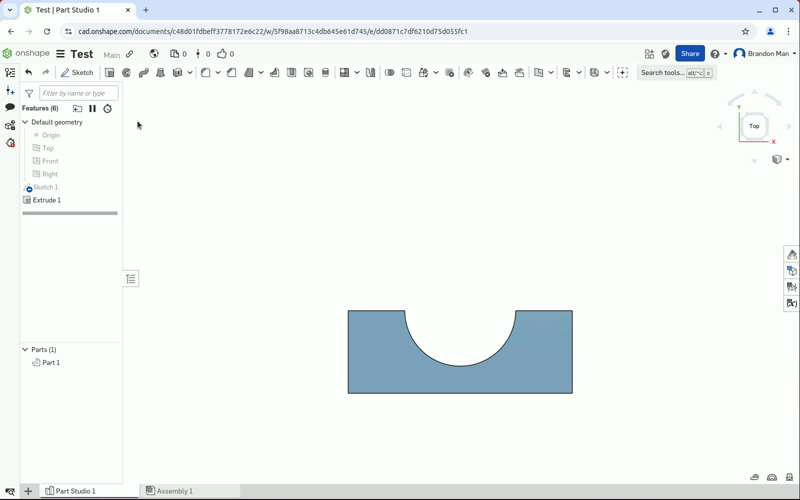
mouse_move(73, 189)
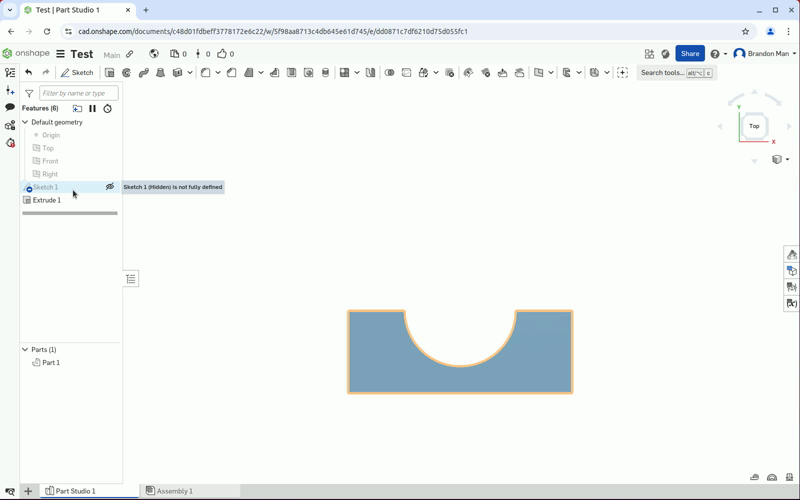
click(73, 189)
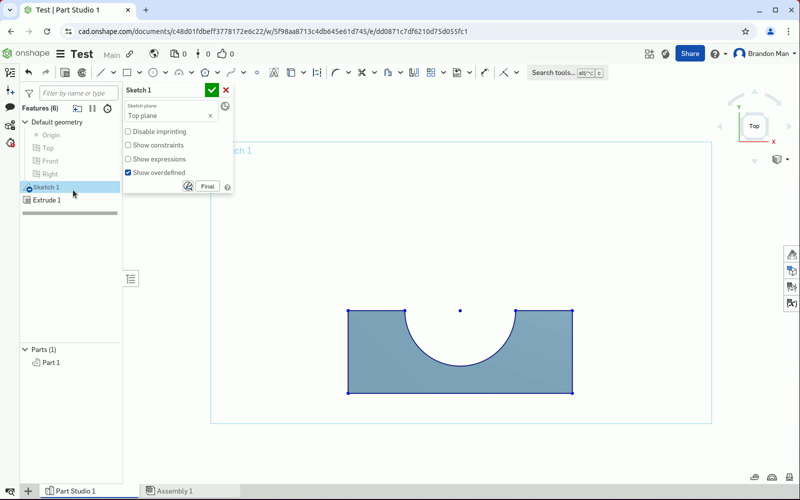
mouse_move(229, 92)
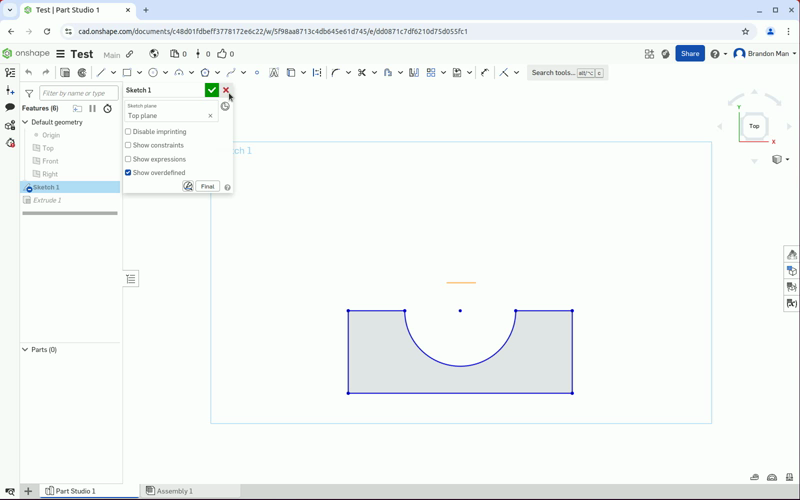
click(229, 92)
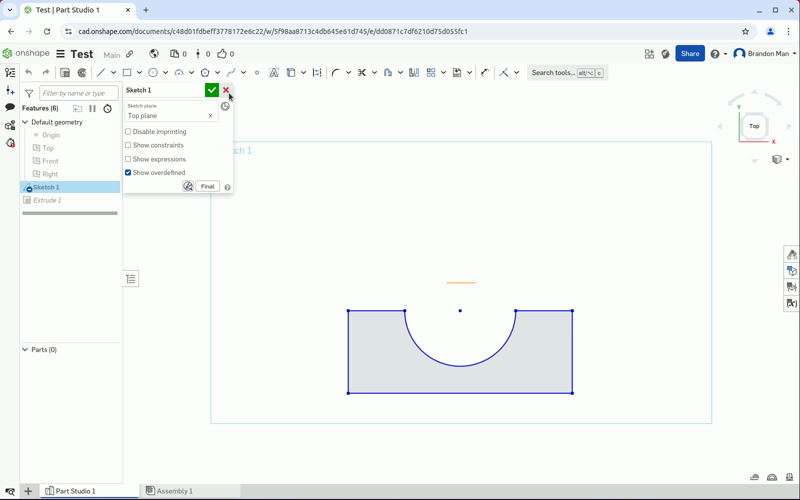
key(shift+s)
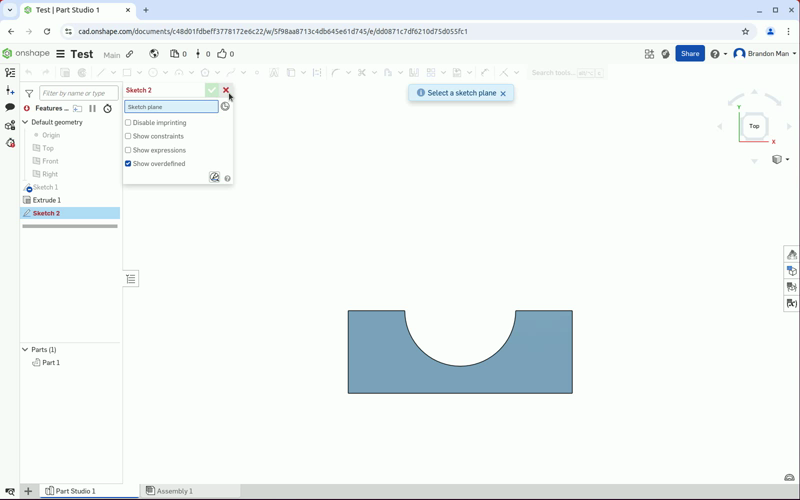
mouse_move(73, 150)
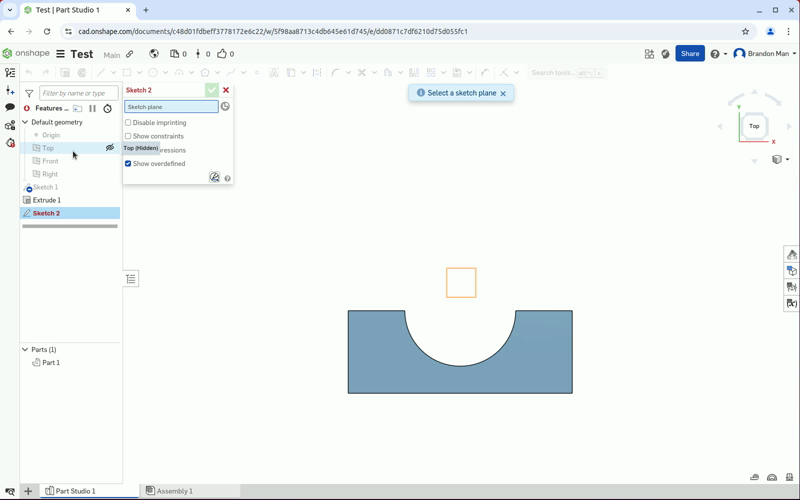
click(73, 150)
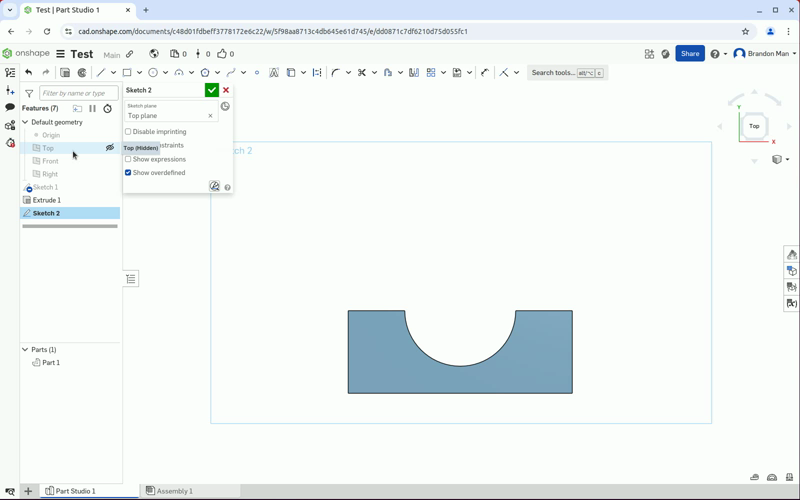
mouse_move(73, 352)
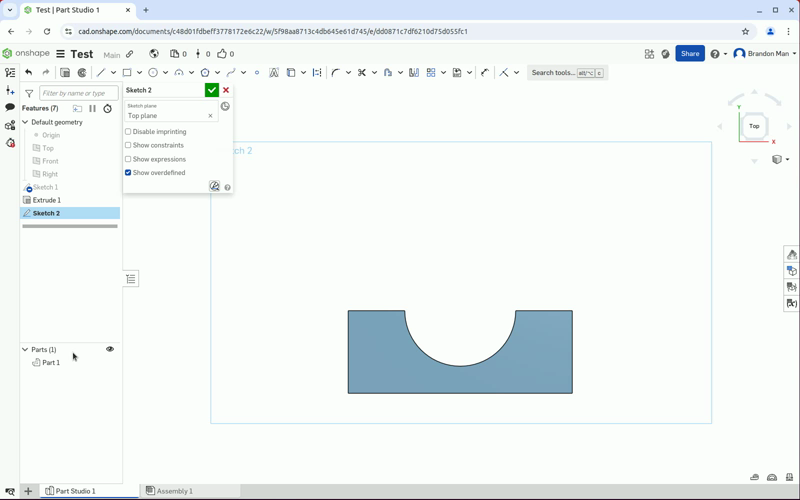
key(y)
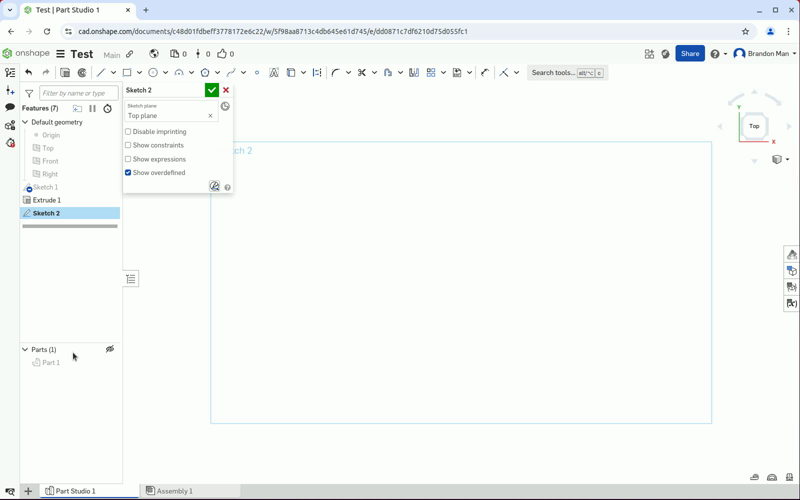
key(l)
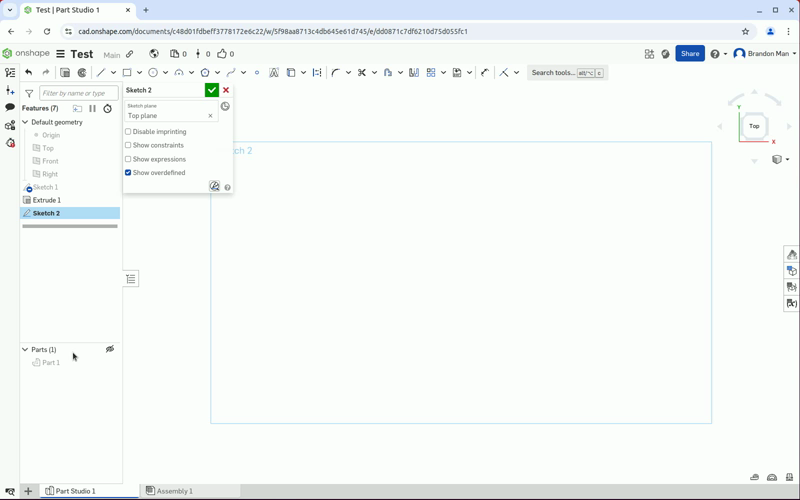
key_down(shift)
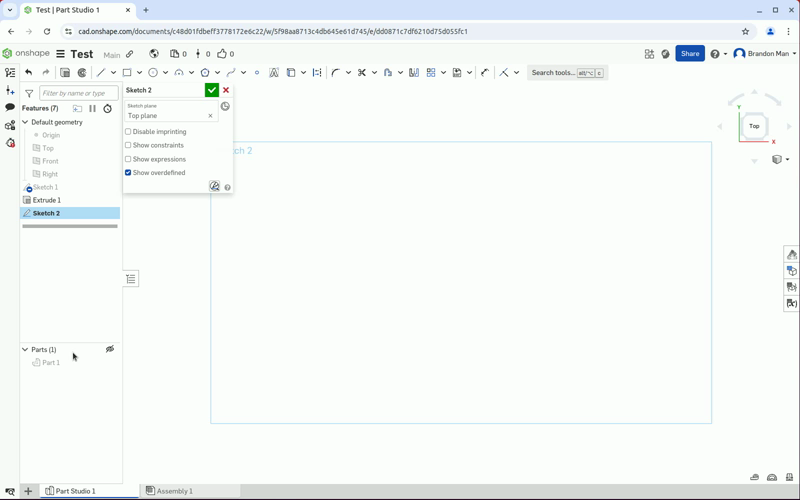
mouse_move(348, 393)
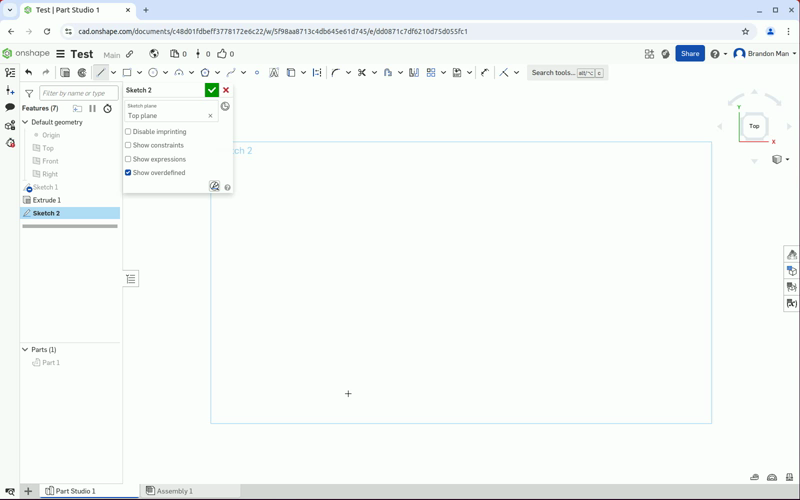
click(348, 393)
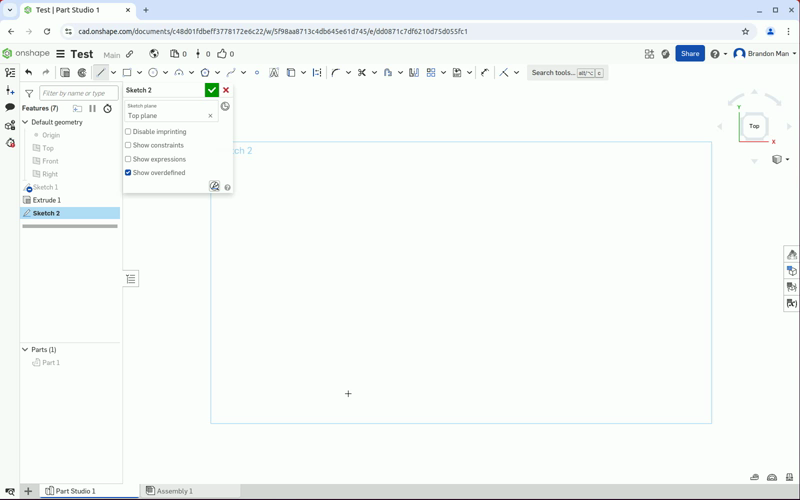
key_up(shift)
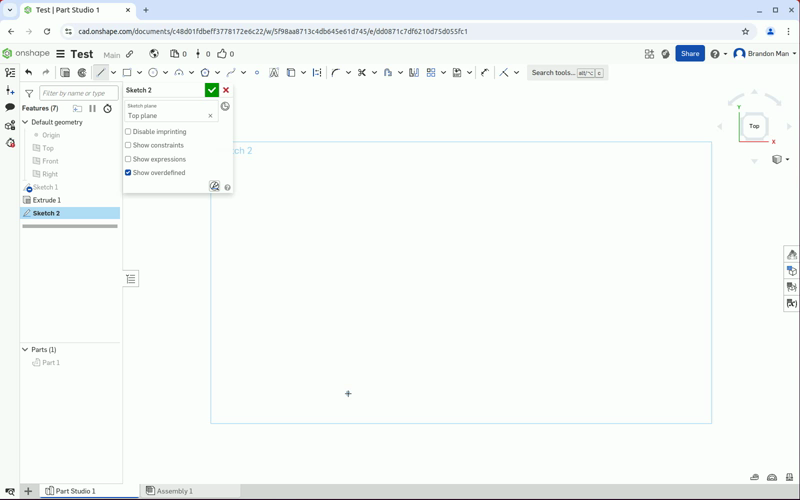
key_down(shift)
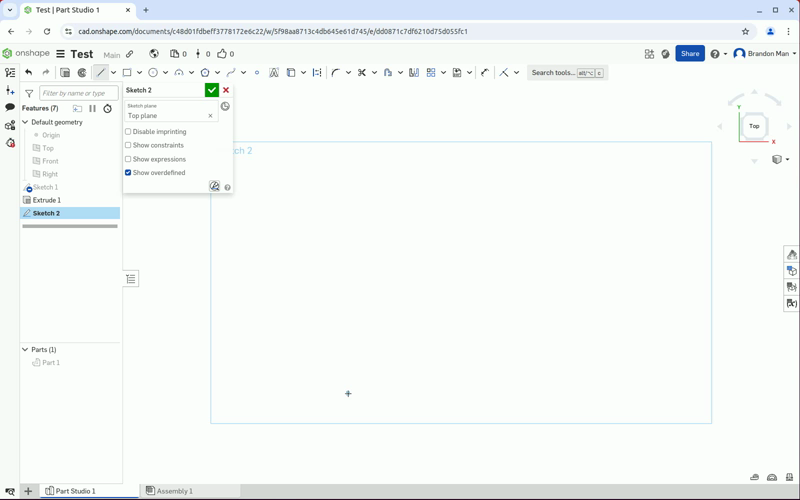
mouse_move(572, 393)
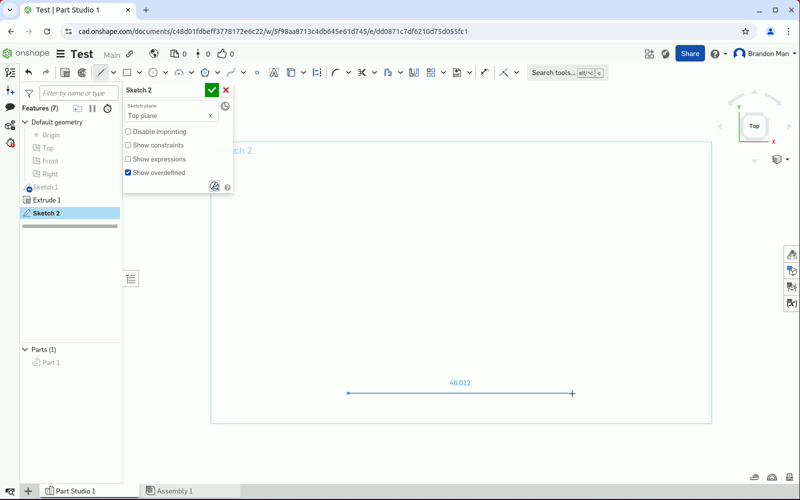
click(572, 393)
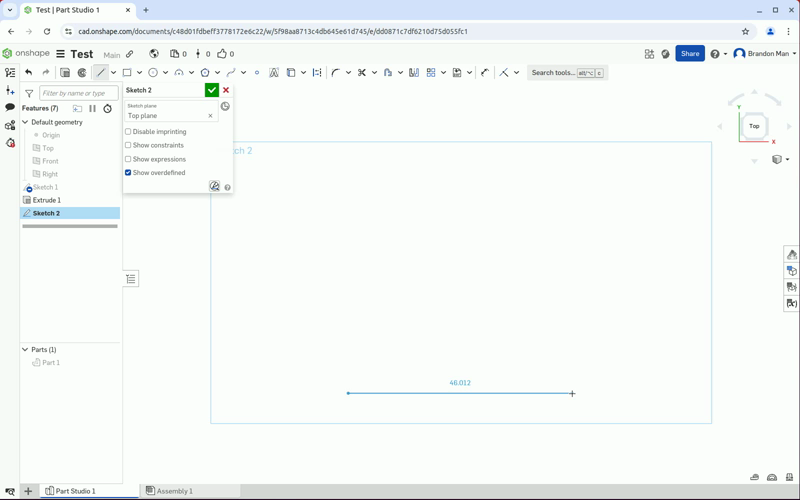
key_up(shift)
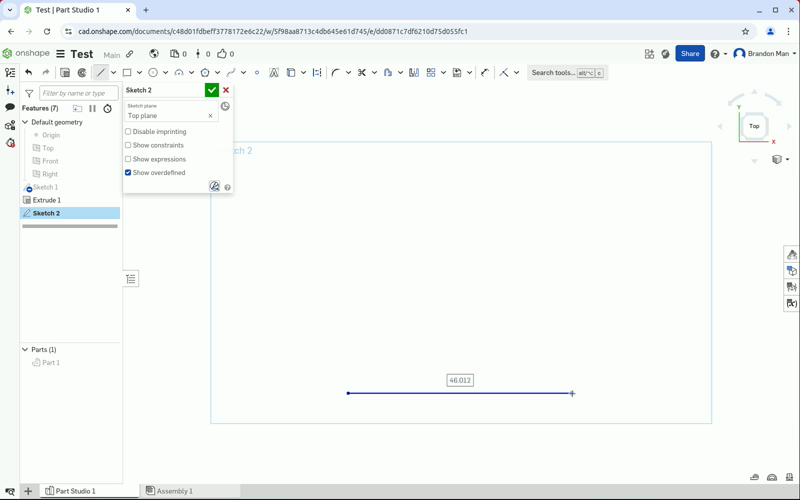
key_down(shift)
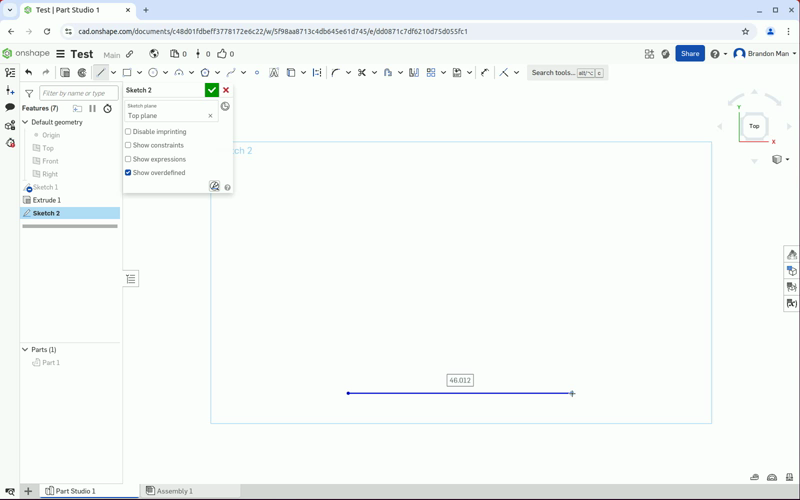
mouse_move(572, 310)
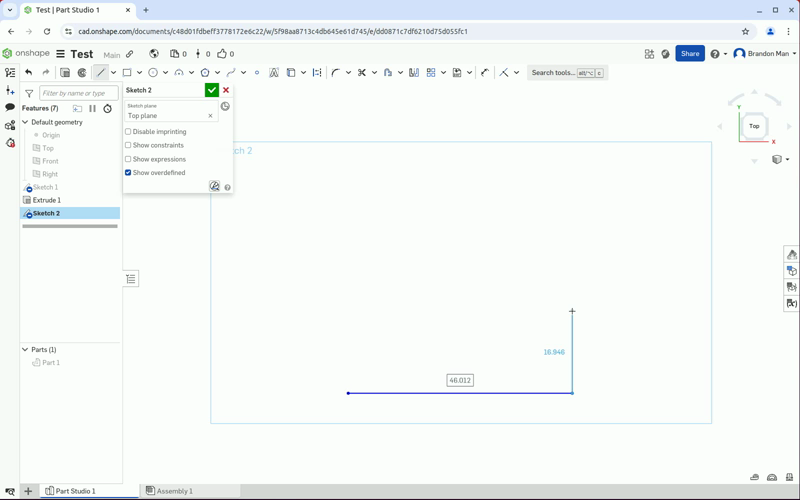
click(572, 310)
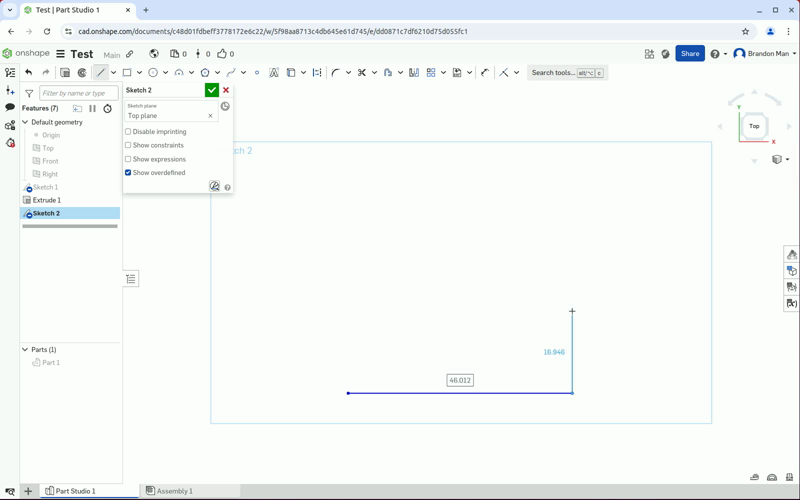
key_up(shift)
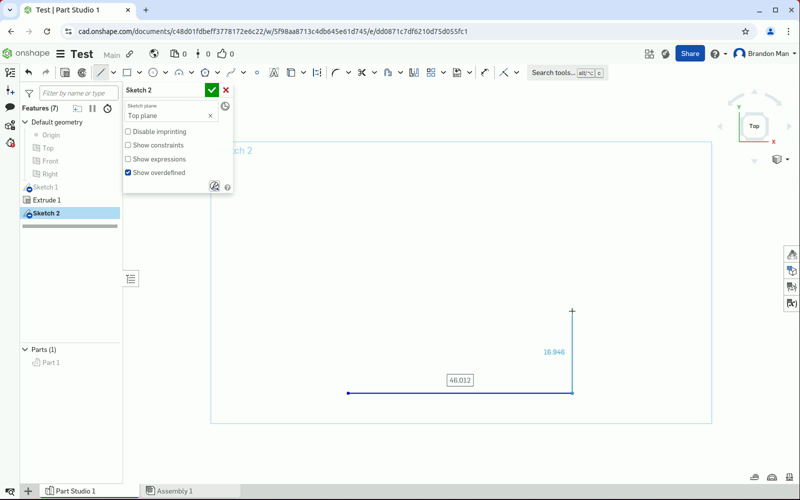
key_down(shift)
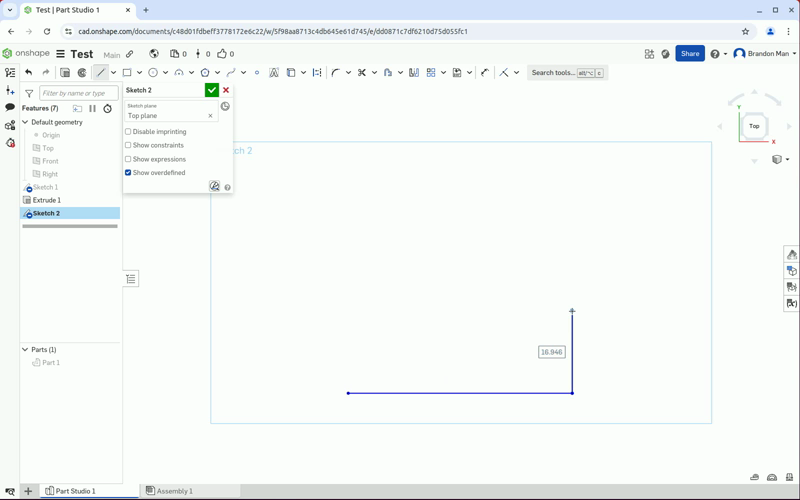
mouse_move(589, 310)
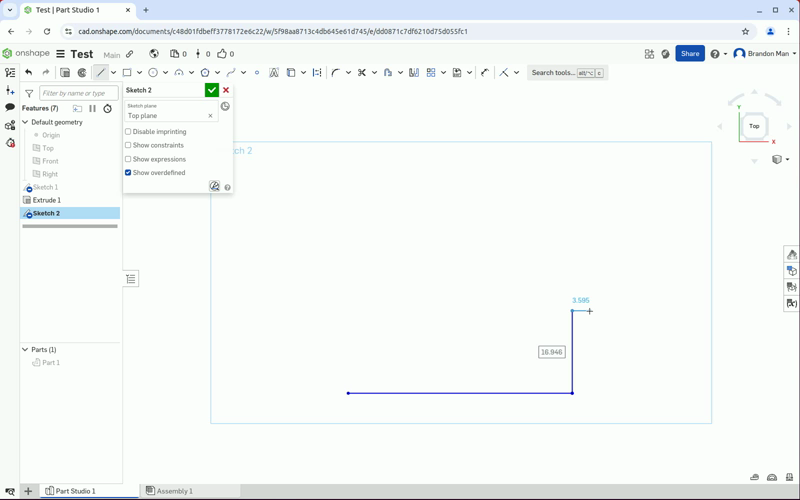
mouse_move(515, 310)
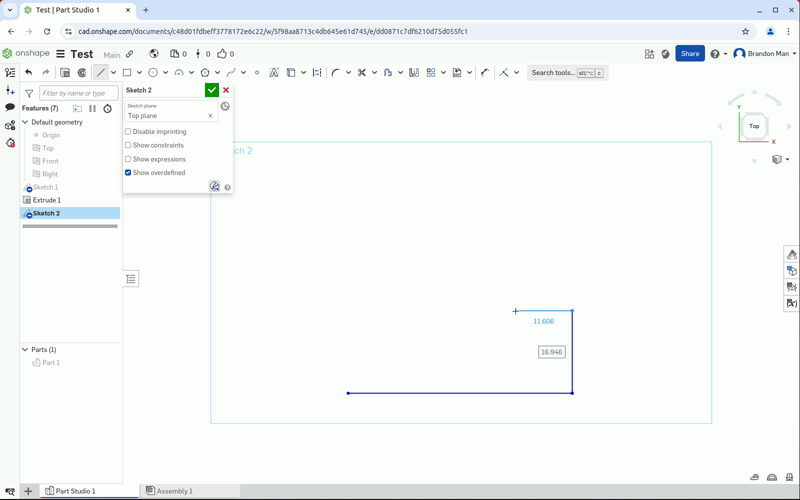
click(515, 310)
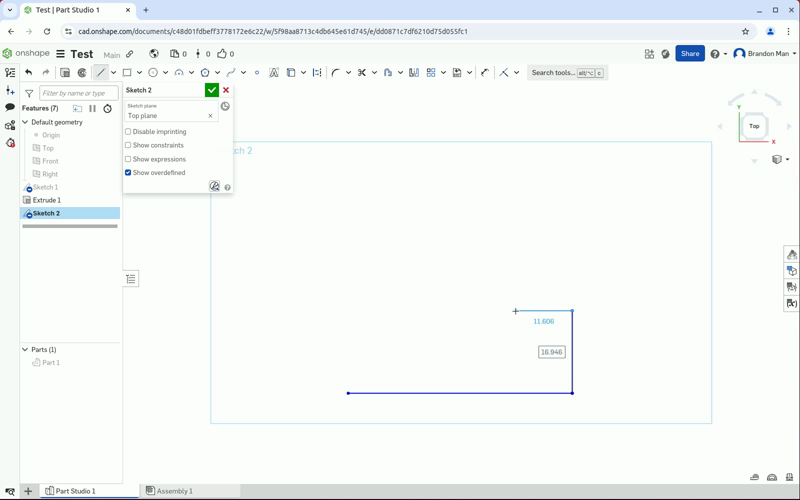
key_up(shift)
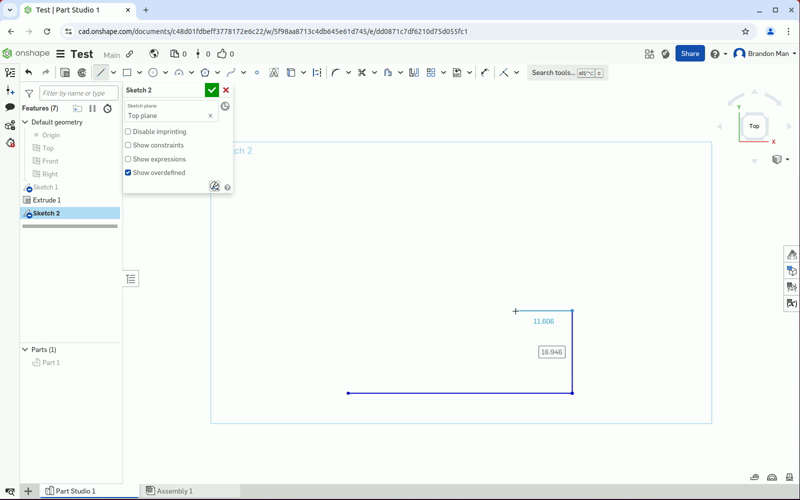
key(esc)
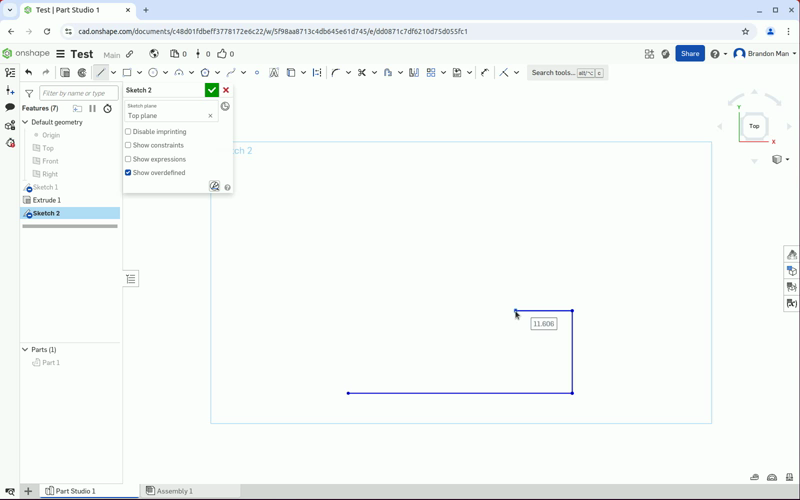
key(a)
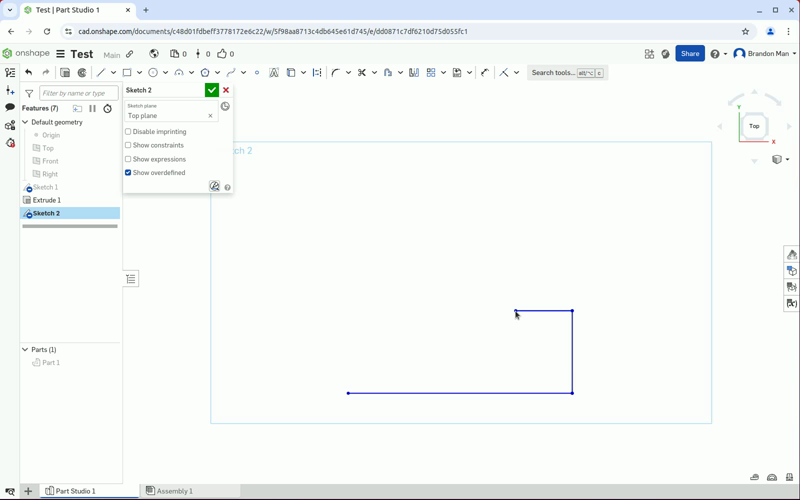
mouse_move(515, 310)
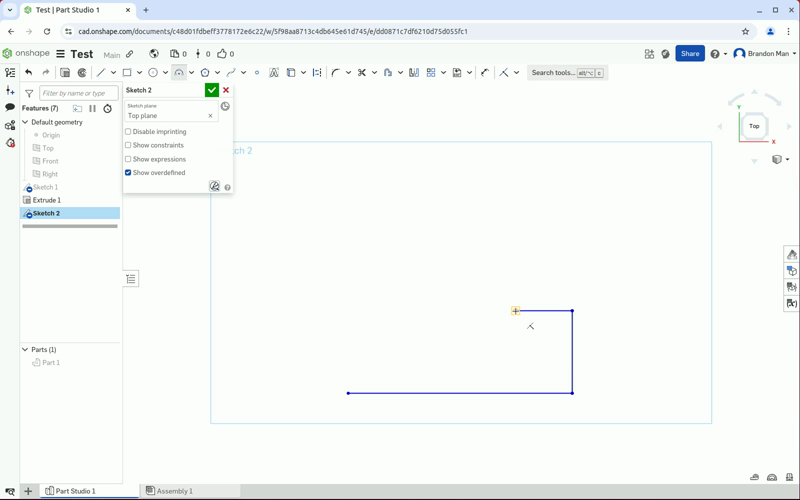
click(515, 310)
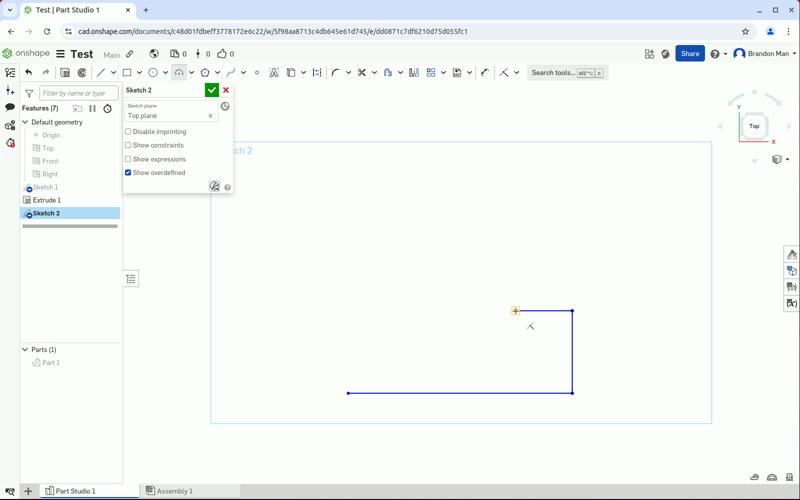
key_down(shift)
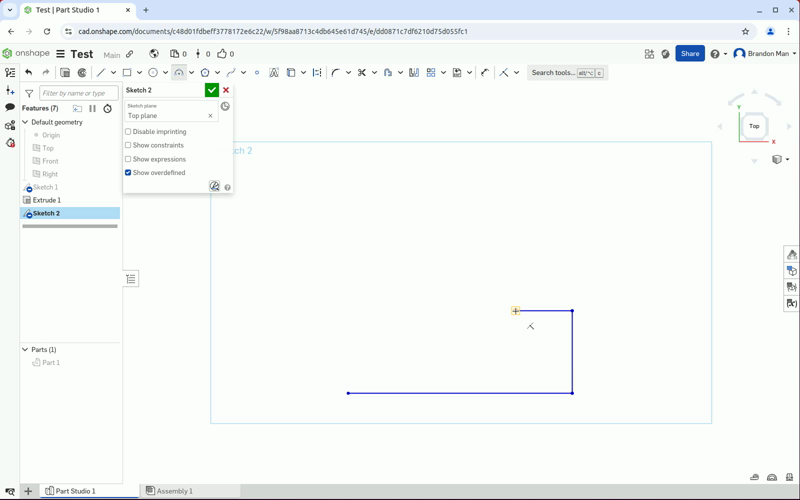
mouse_move(404, 310)
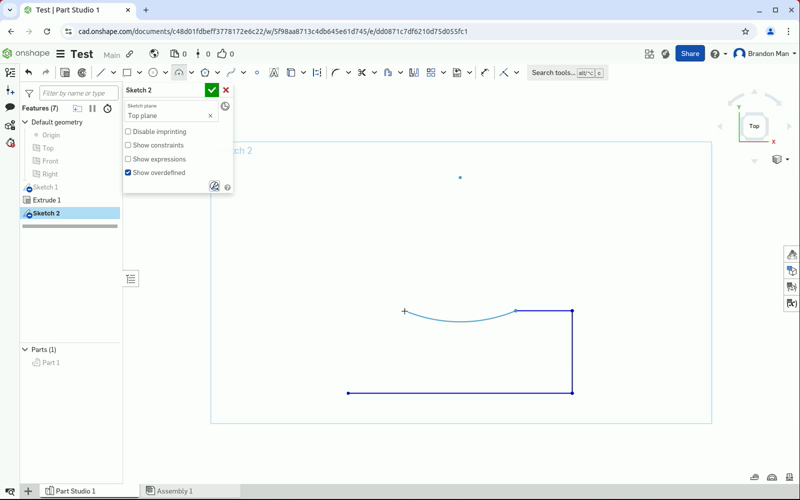
click(404, 310)
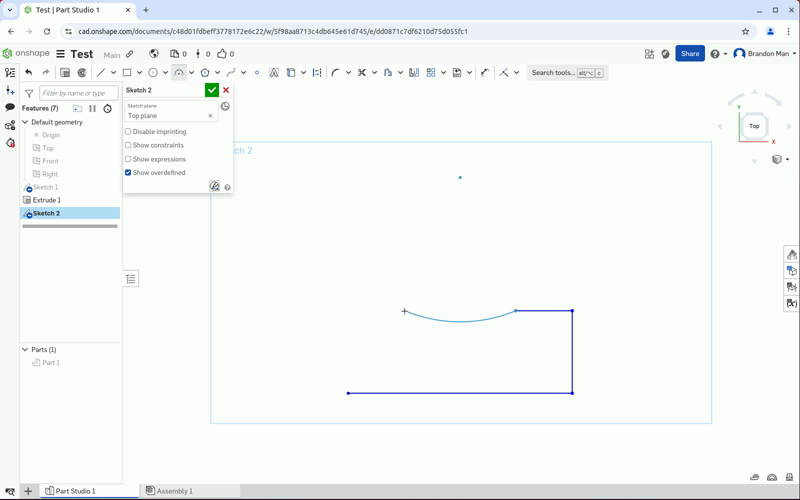
mouse_move(460, 366)
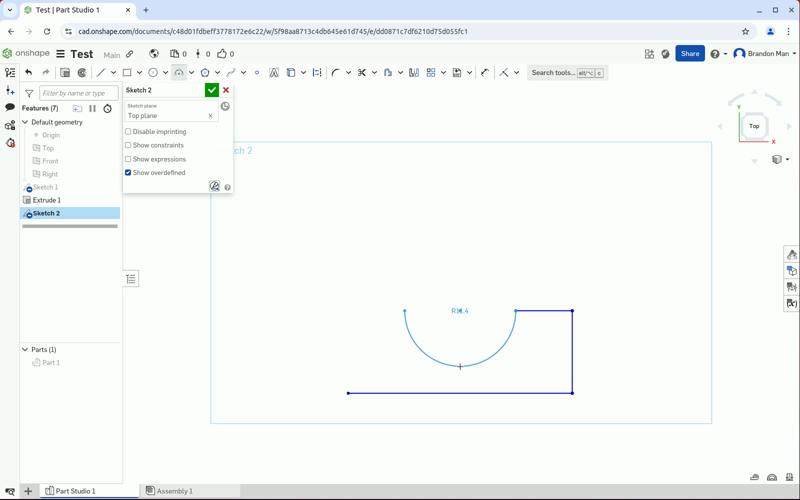
click(460, 366)
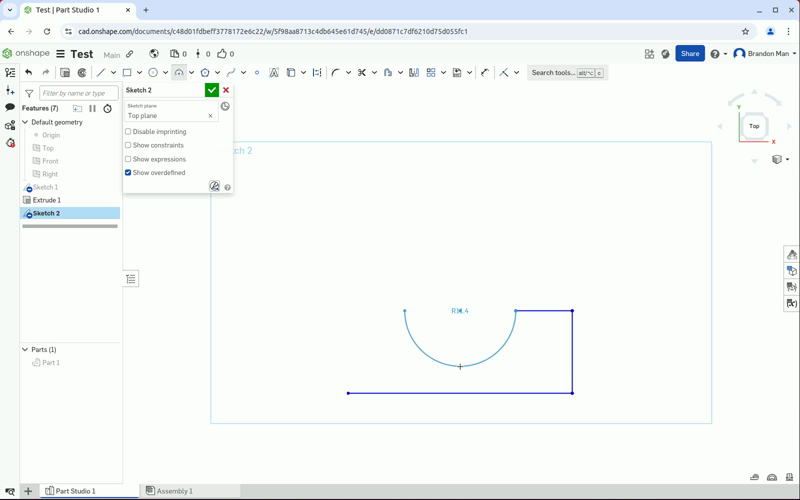
key_up(shift)
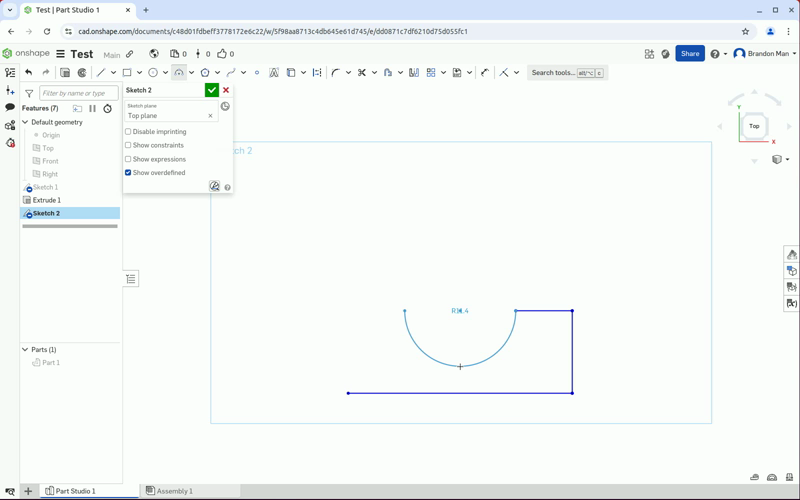
key(esc)
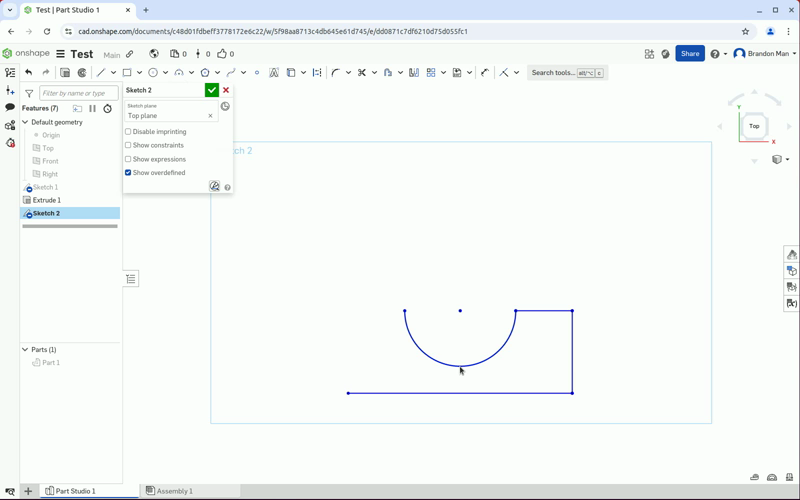
key(l)
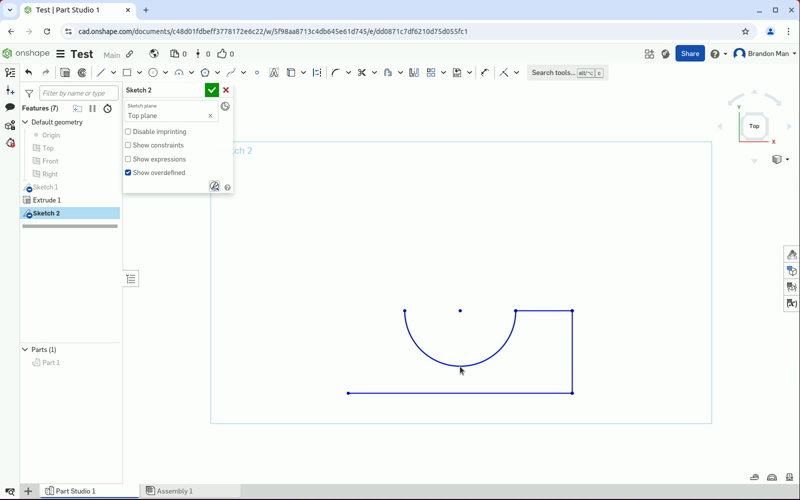
mouse_move(404, 310)
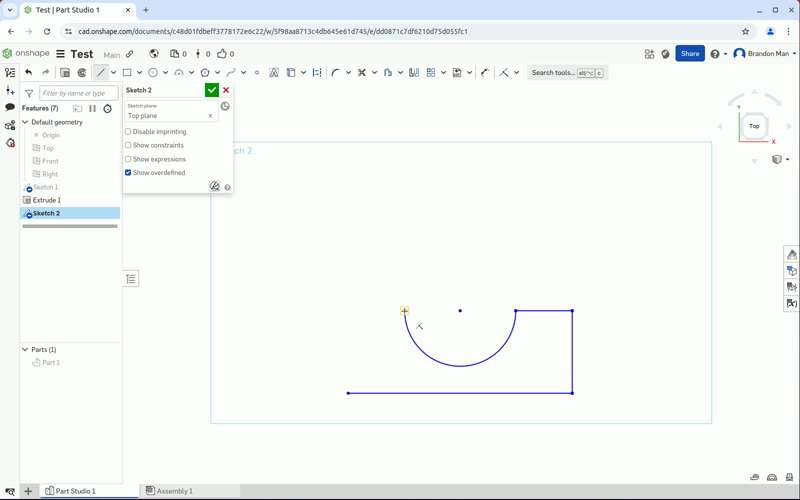
click(404, 310)
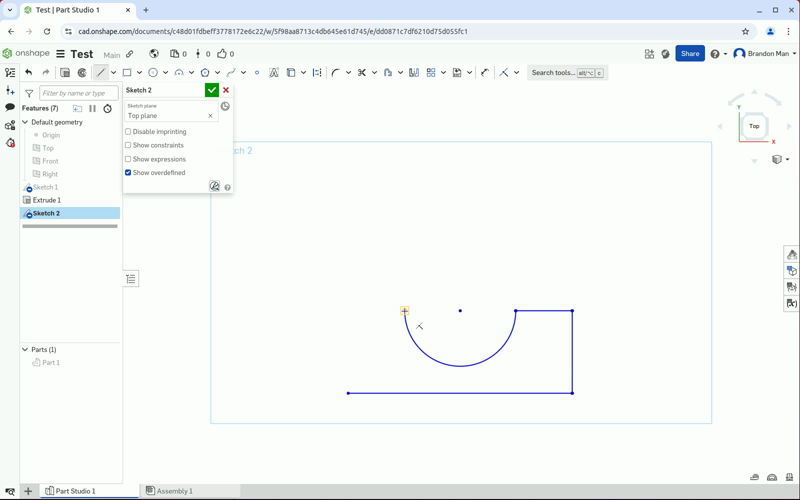
key_down(shift)
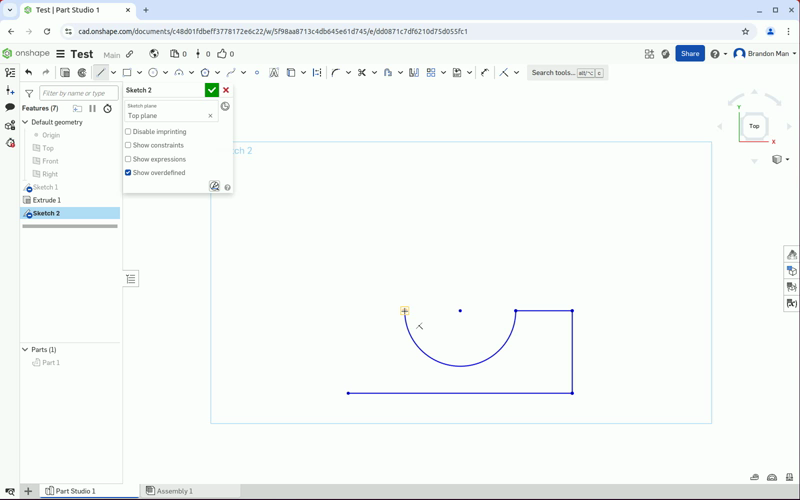
mouse_move(434, 310)
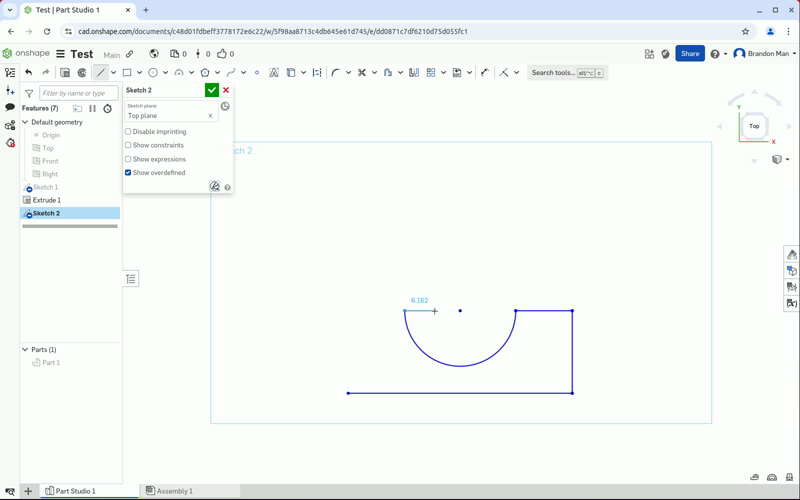
mouse_move(348, 310)
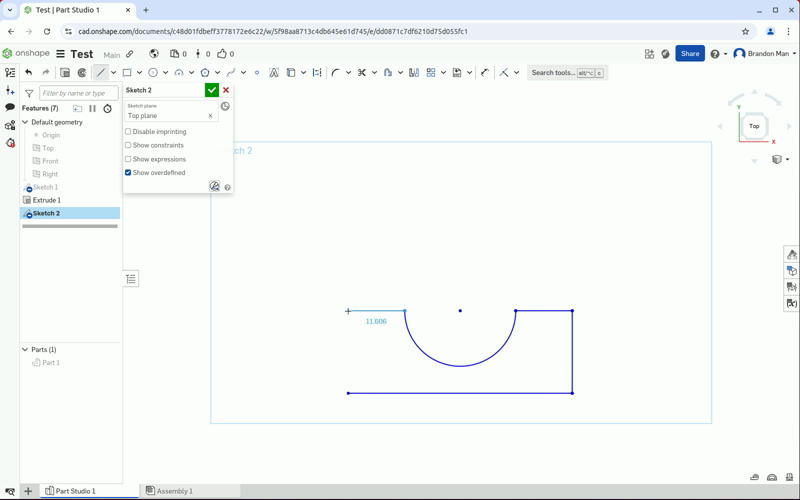
click(348, 310)
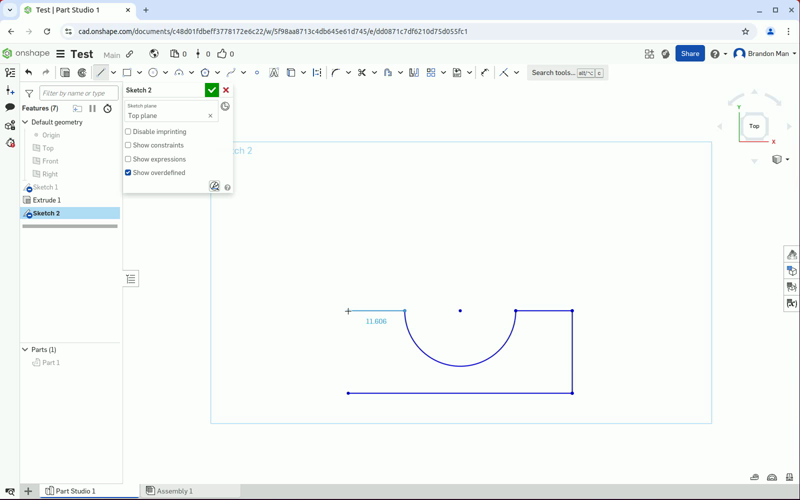
key_up(shift)
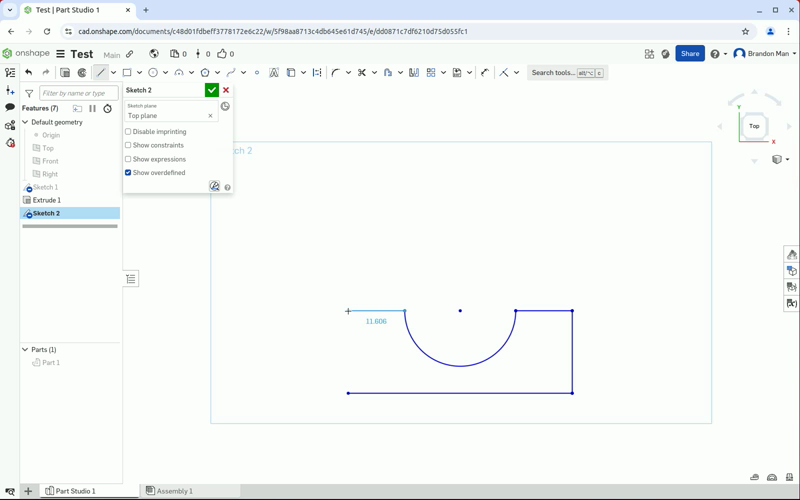
key_down(shift)
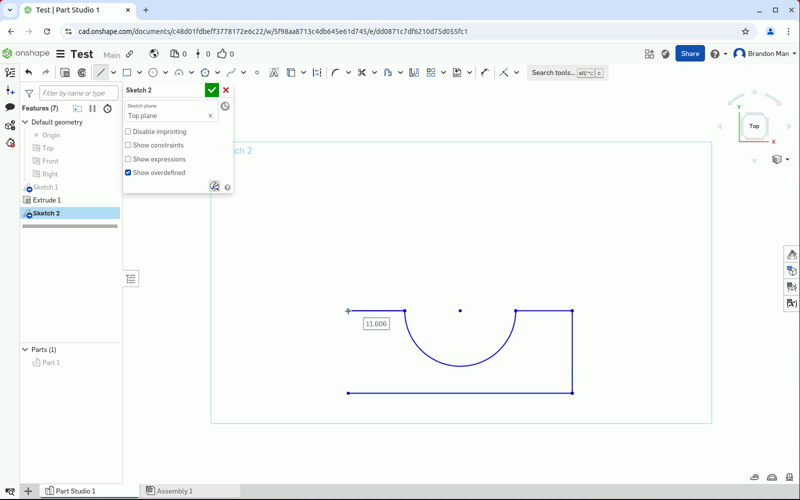
mouse_move(348, 393)
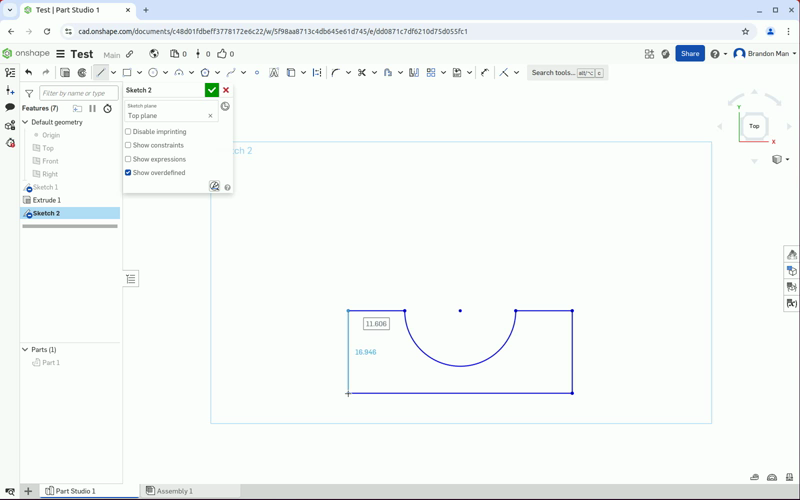
key_up(shift)
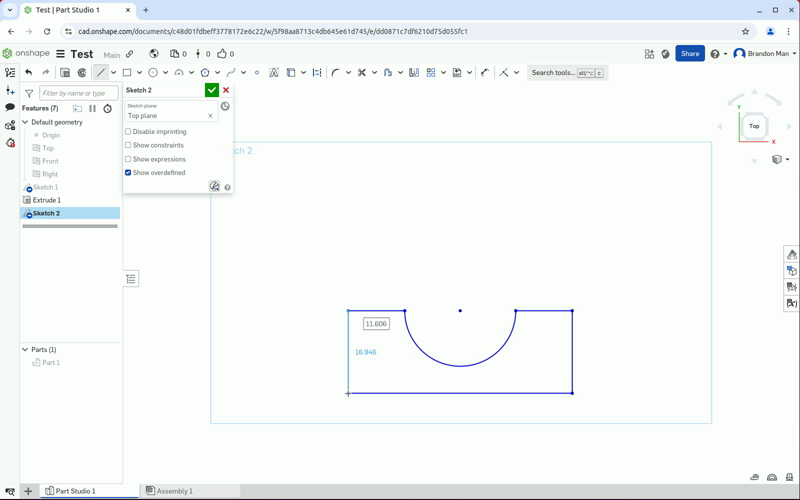
click(348, 393)
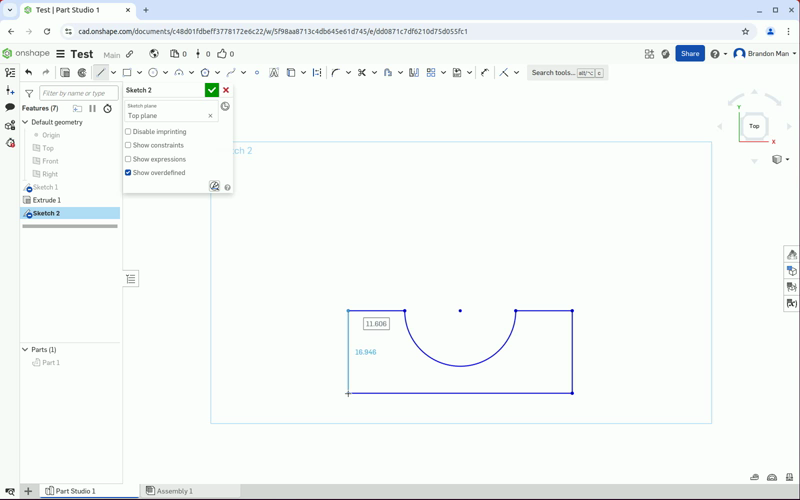
key(esc)
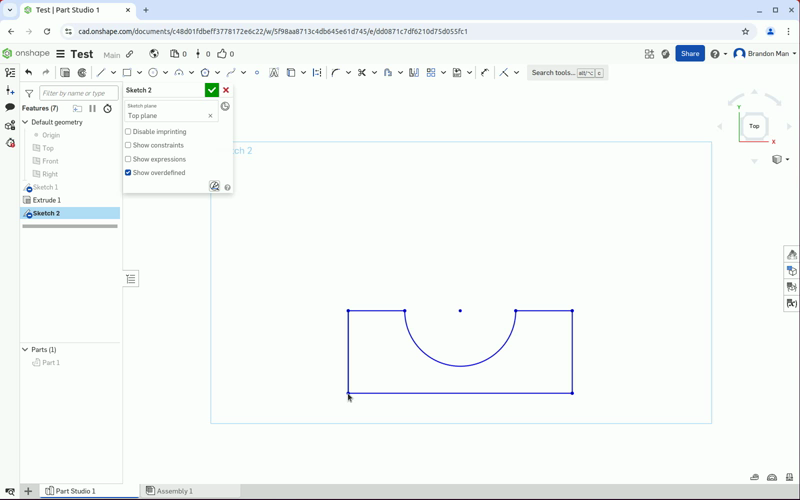
mouse_move(407, 363)
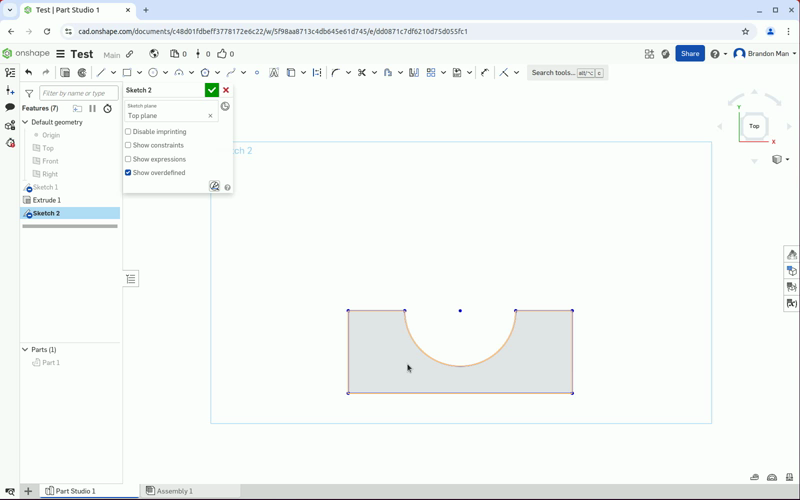
scroll(6)
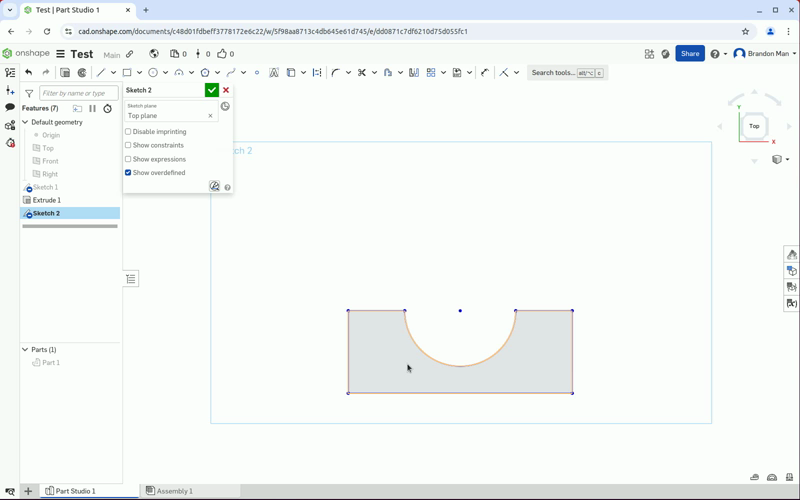
scroll(6)
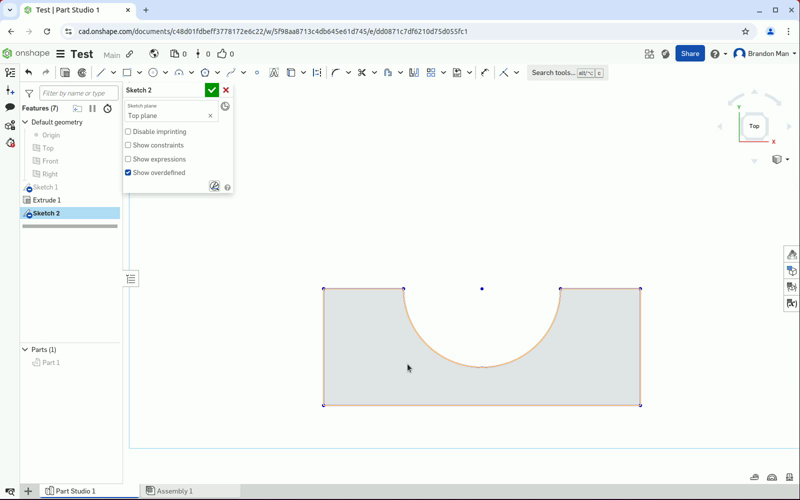
scroll(6)
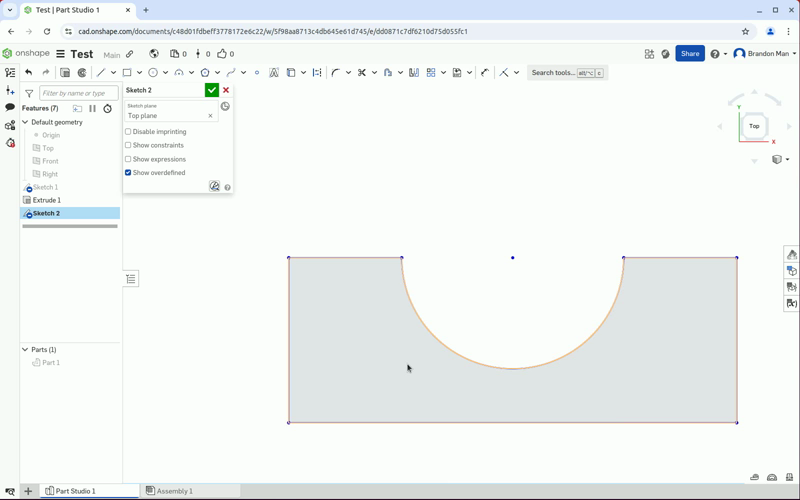
scroll(6)
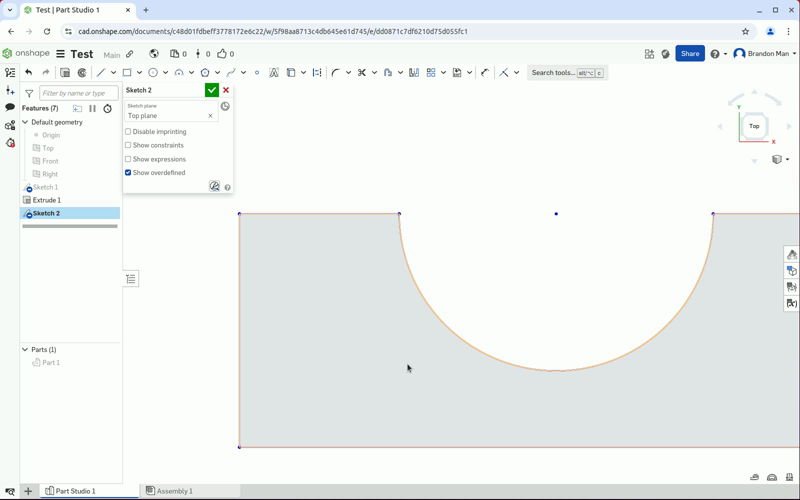
scroll(6)
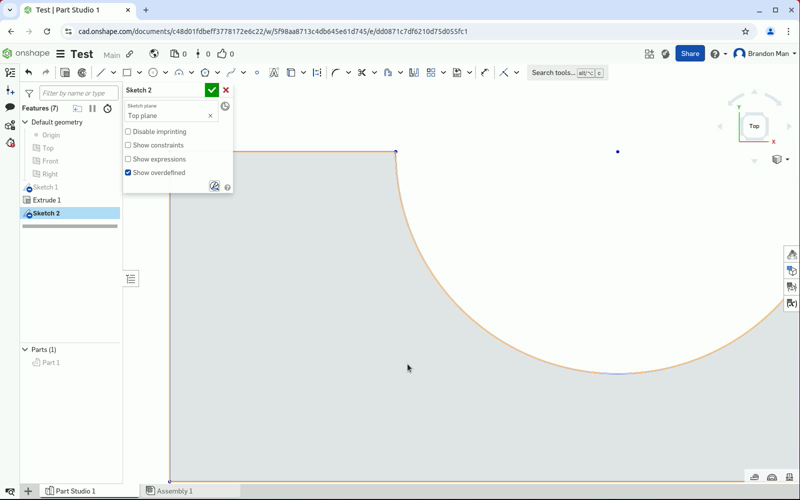
scroll(6)
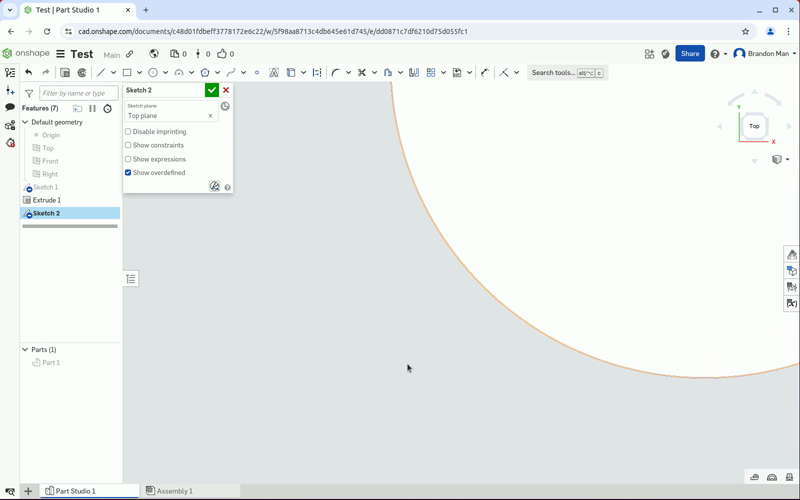
scroll(6)
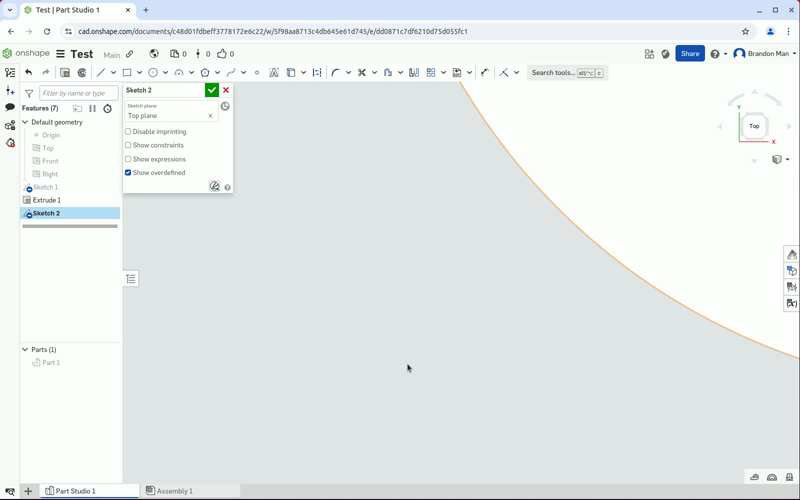
click(407, 363)
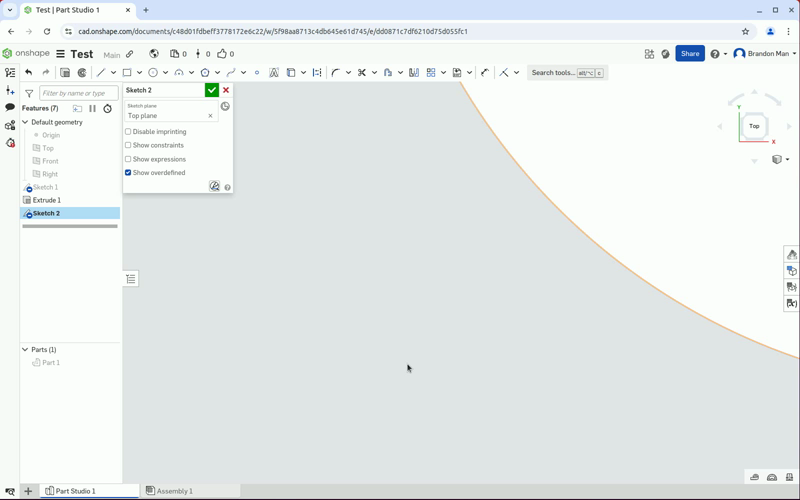
scroll(-6)
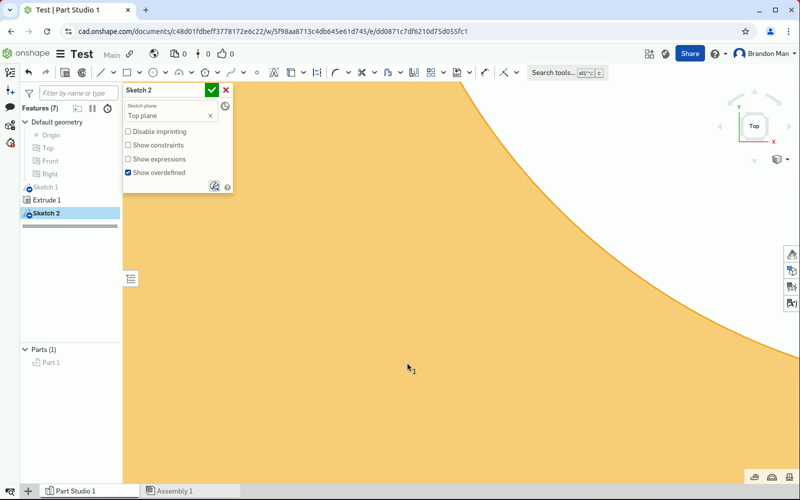
scroll(-6)
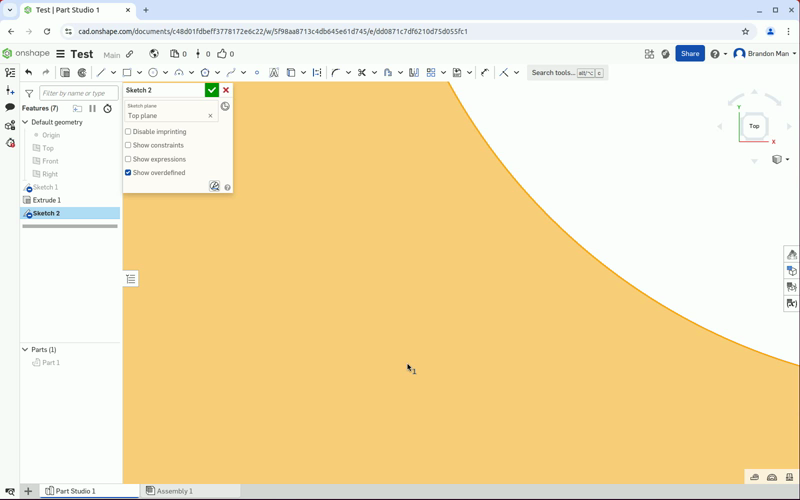
scroll(-6)
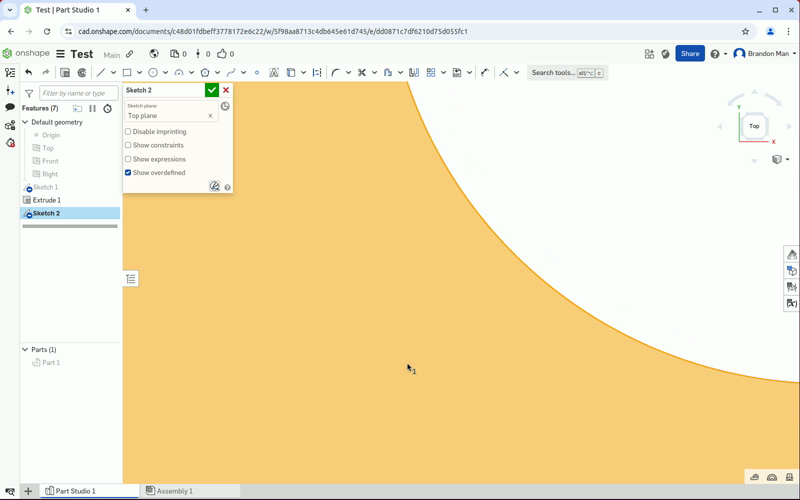
scroll(-6)
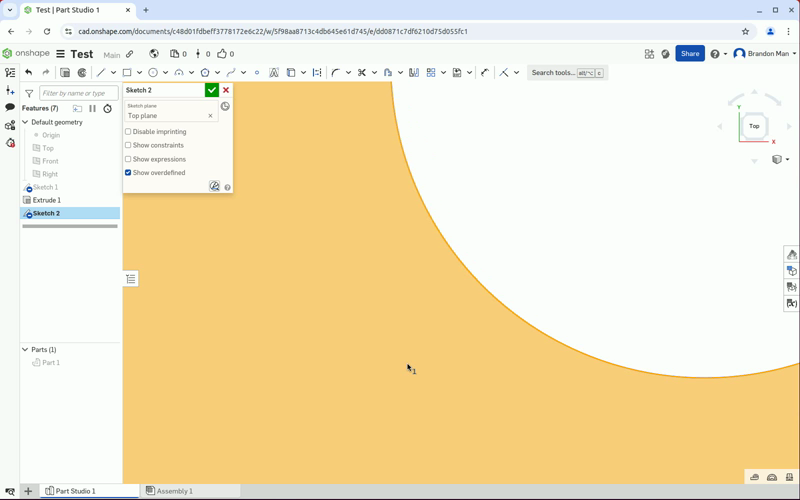
scroll(-6)
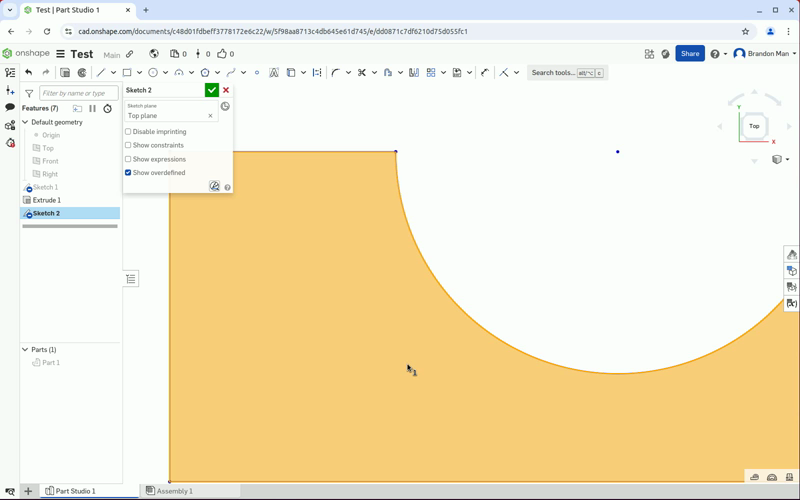
scroll(-6)
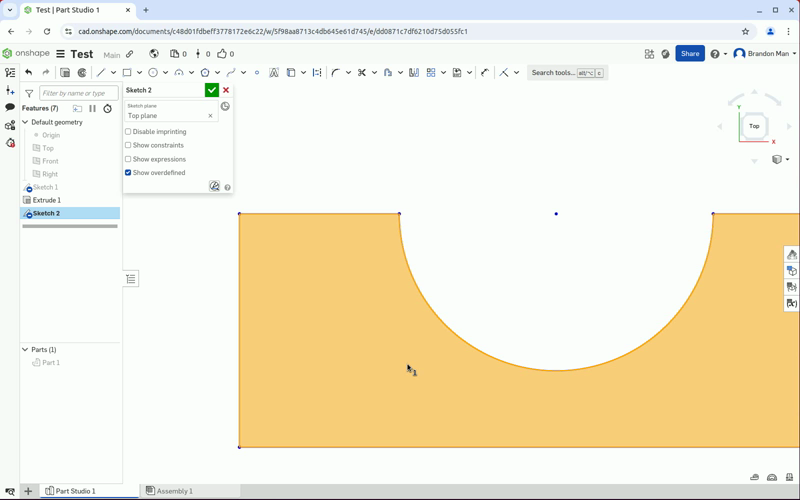
scroll(-6)
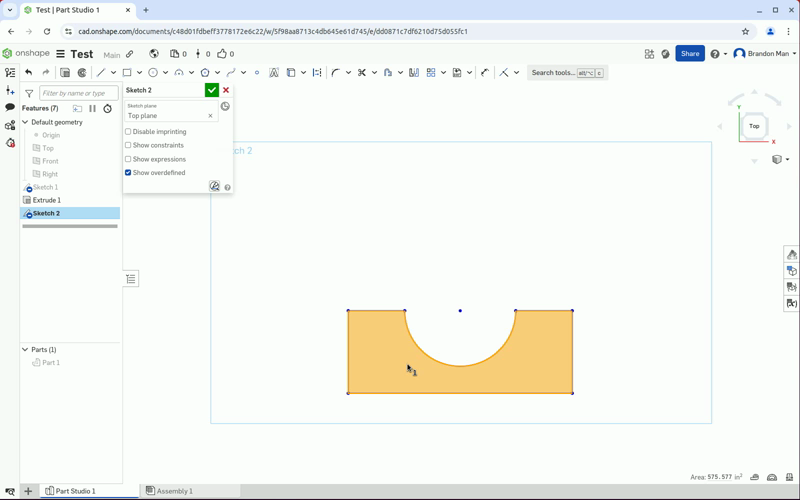
mouse_move(73, 352)
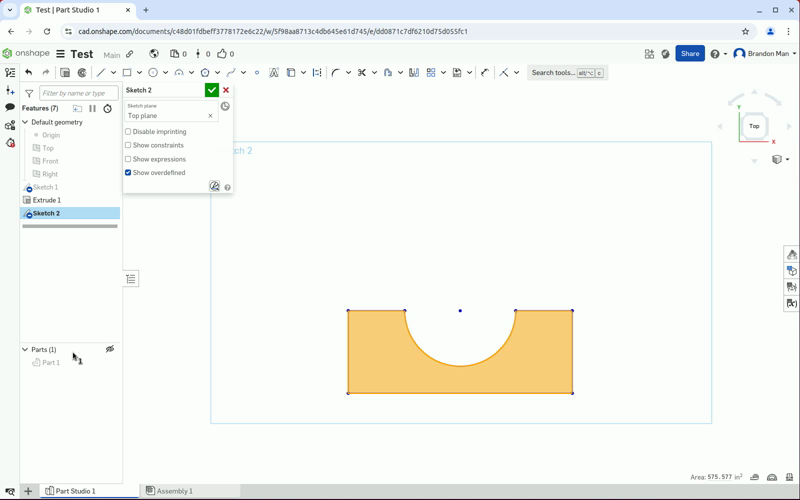
key(shift+y)
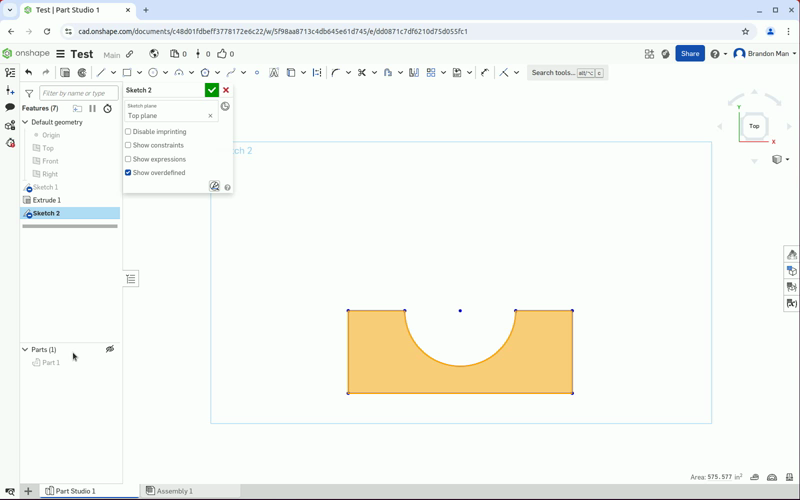
key(shift+e)
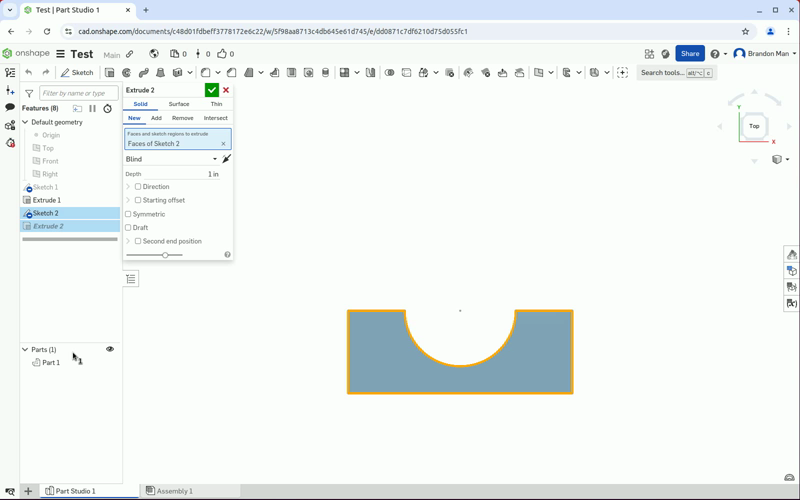
mouse_move(143, 106)
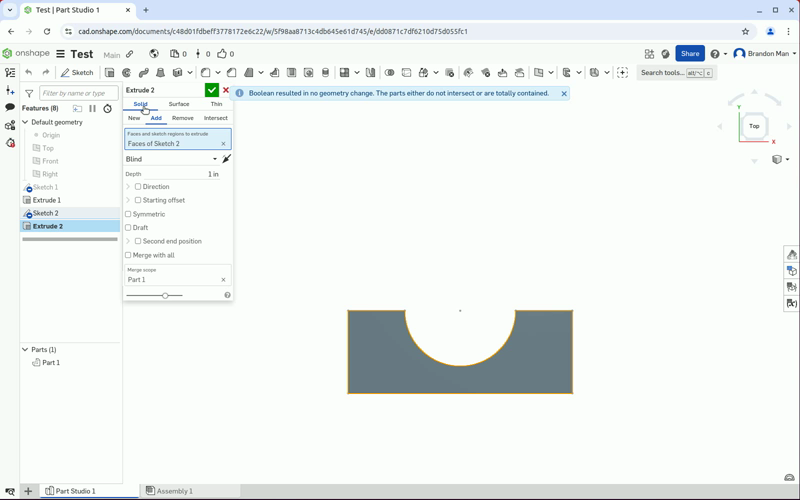
click(143, 106)
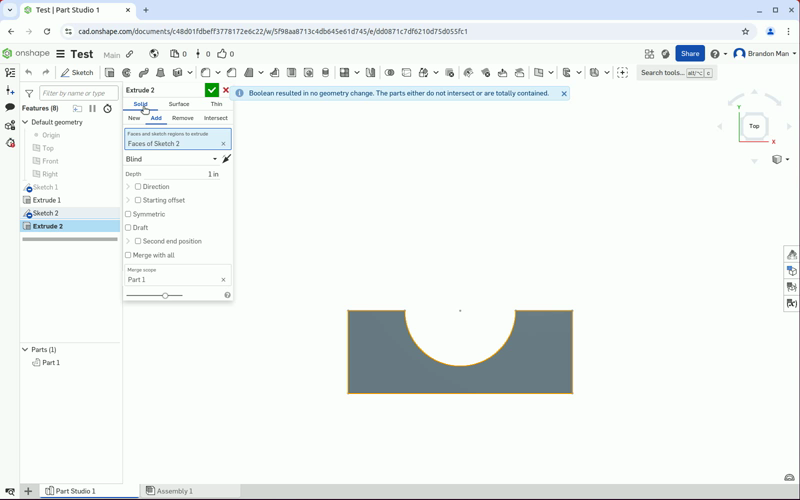
mouse_move(137, 120)
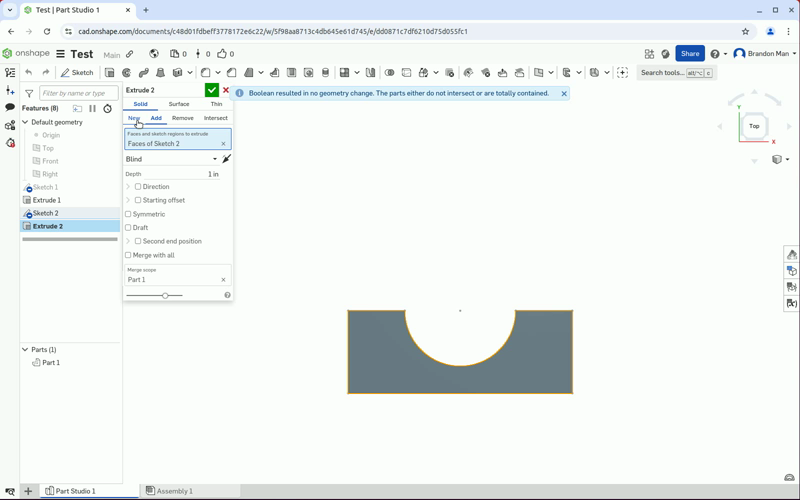
click(137, 120)
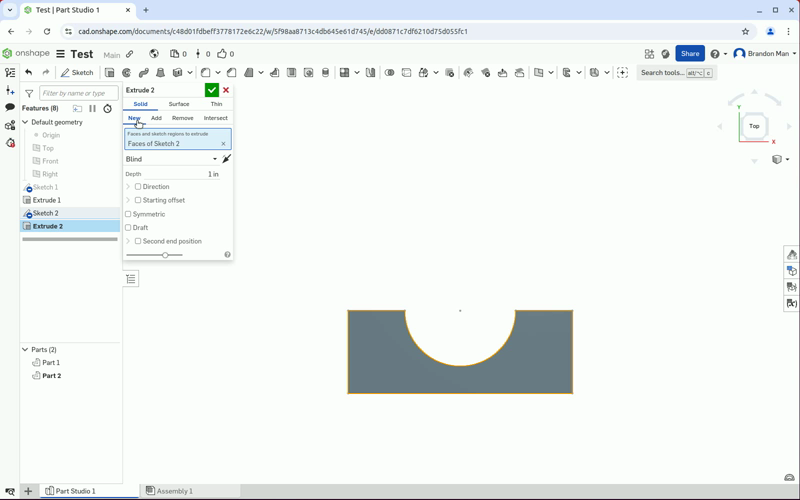
key(tab, 4)
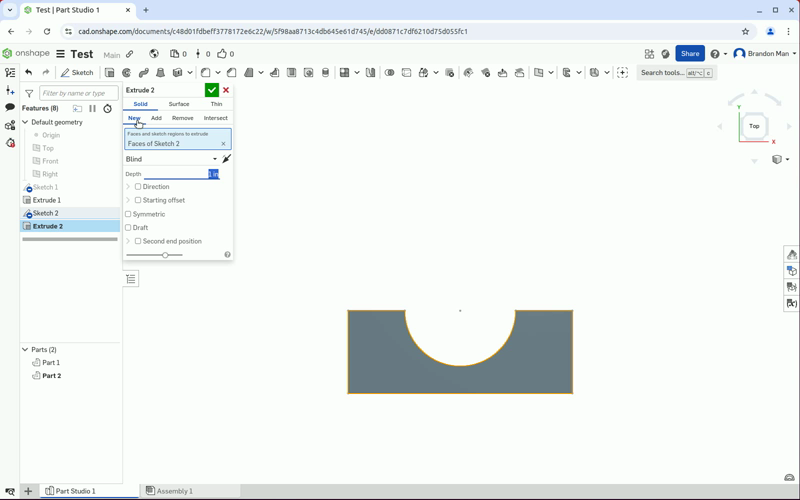
text(8.666)
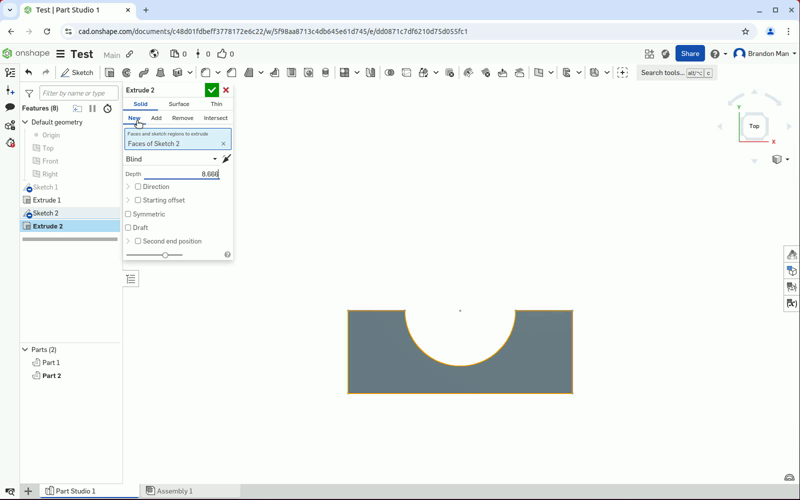
key(enter)
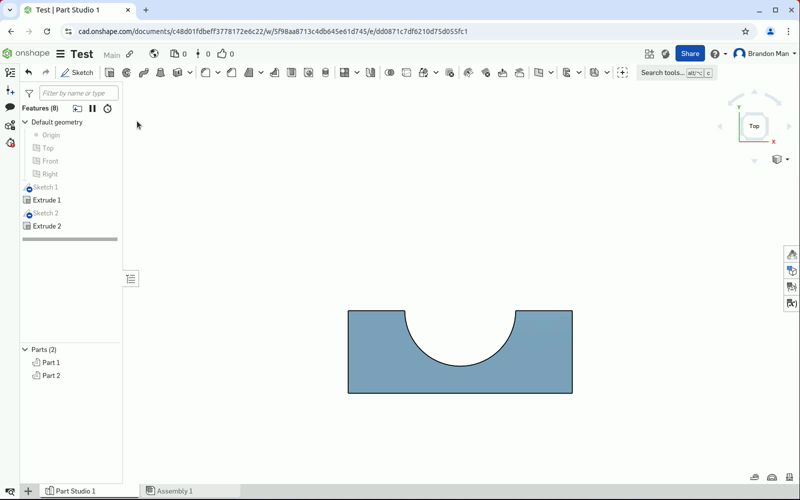
key(shift+h)
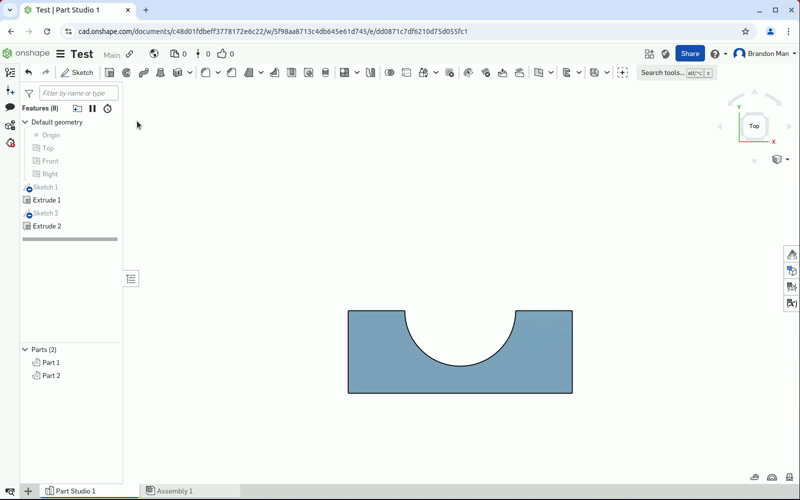
key(shift+h)
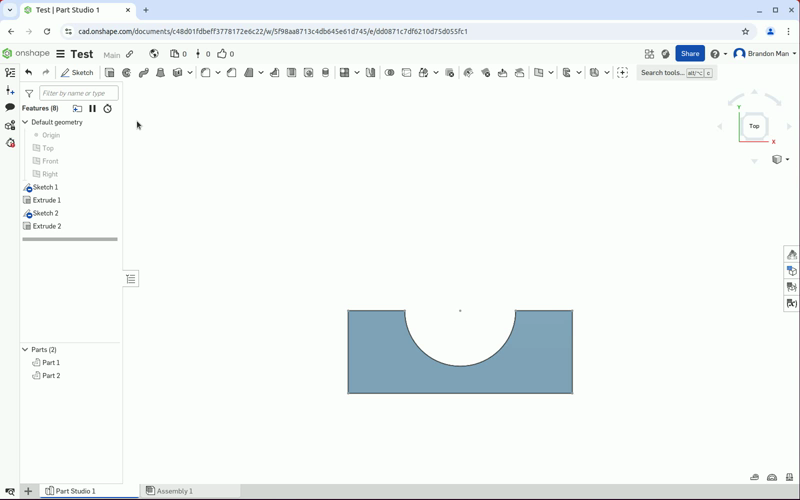
key(shift+7)
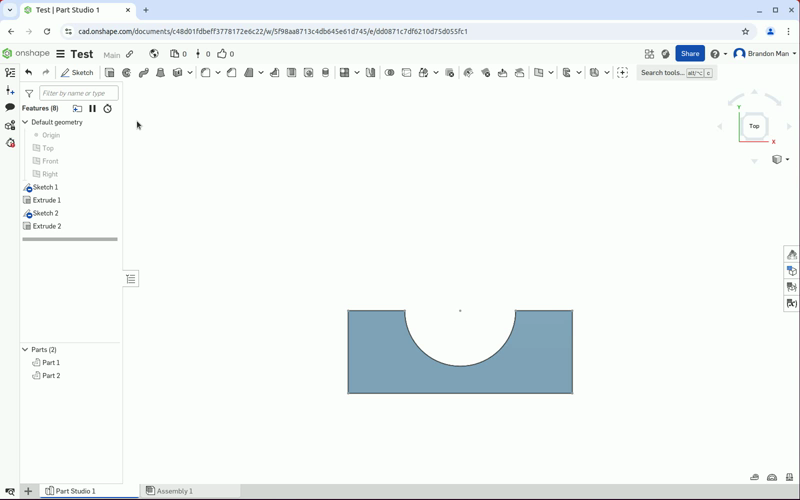
key(up, 3)
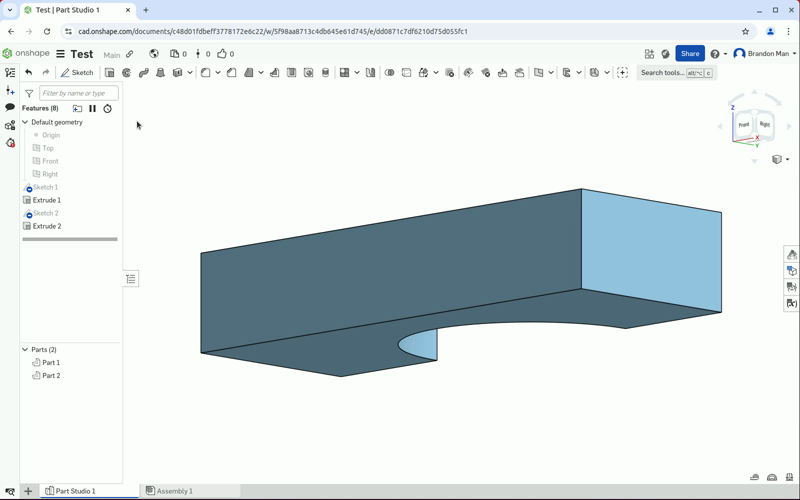
key(left, 3)
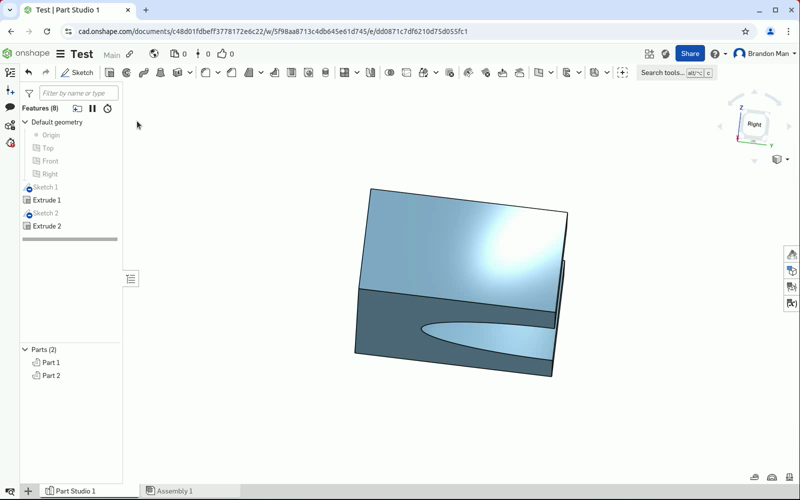
key(right, 3)
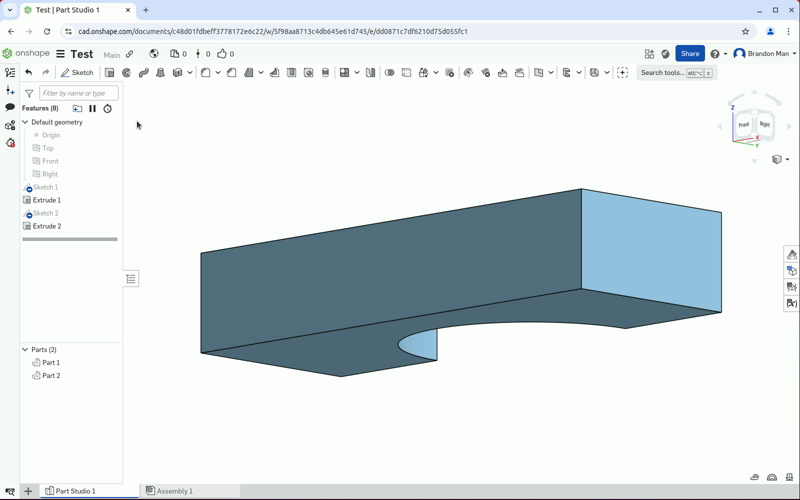
key(down, 3)
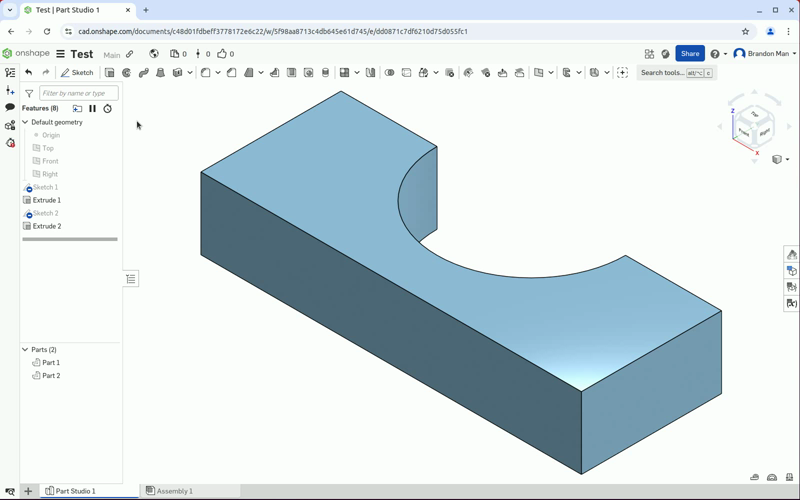
mouse_move(73, 189)
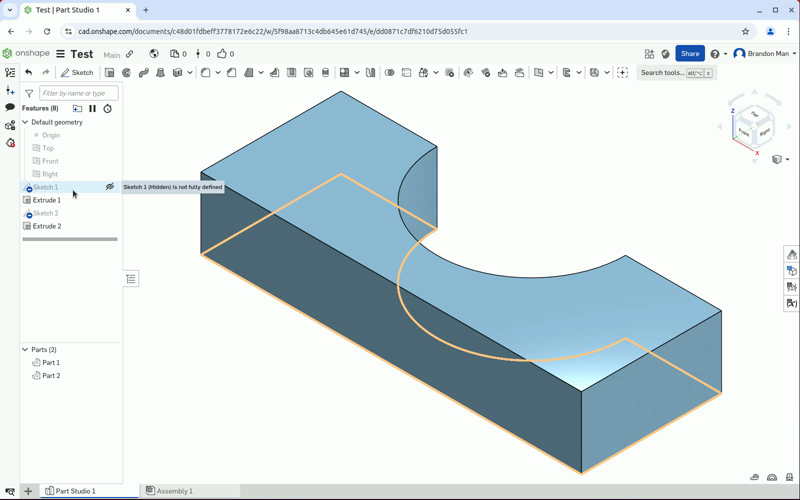
click(73, 189)